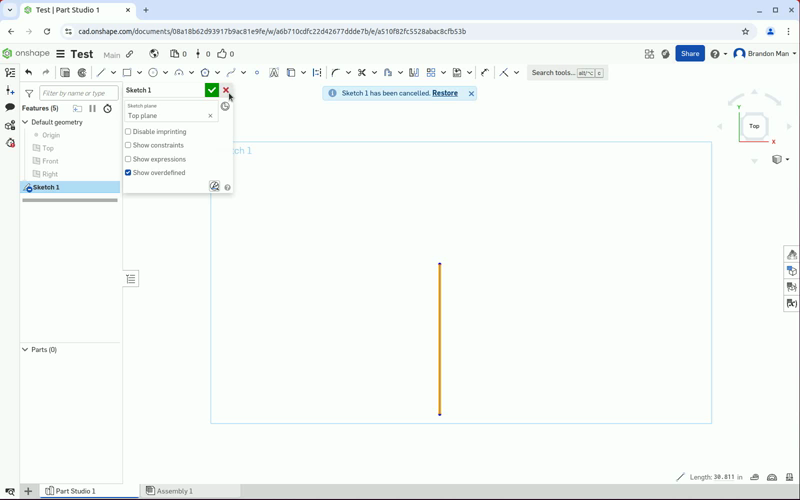
key(shift+h)
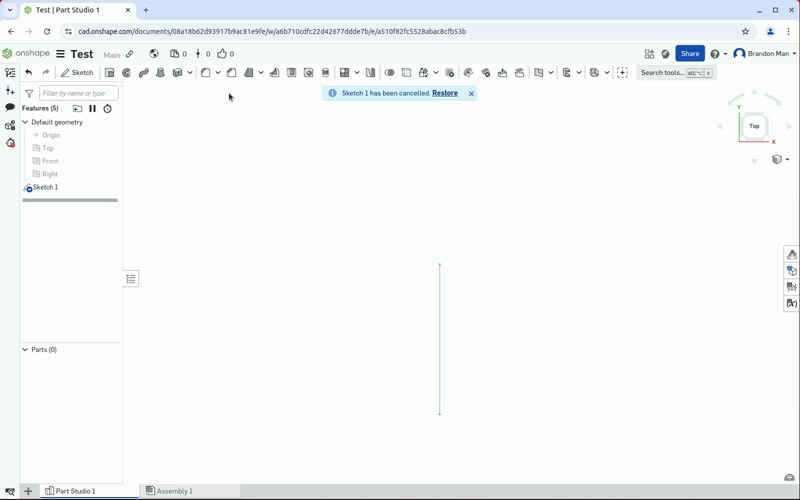
key(shift+s)
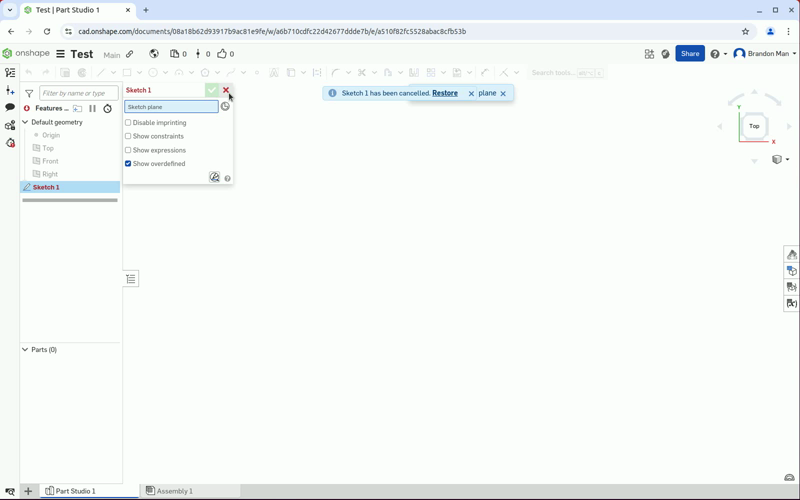
mouse_move(73, 150)
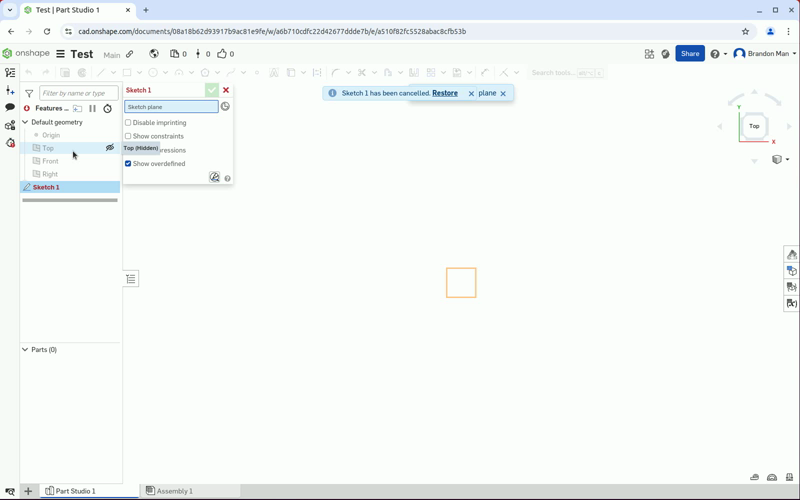
click(73, 150)
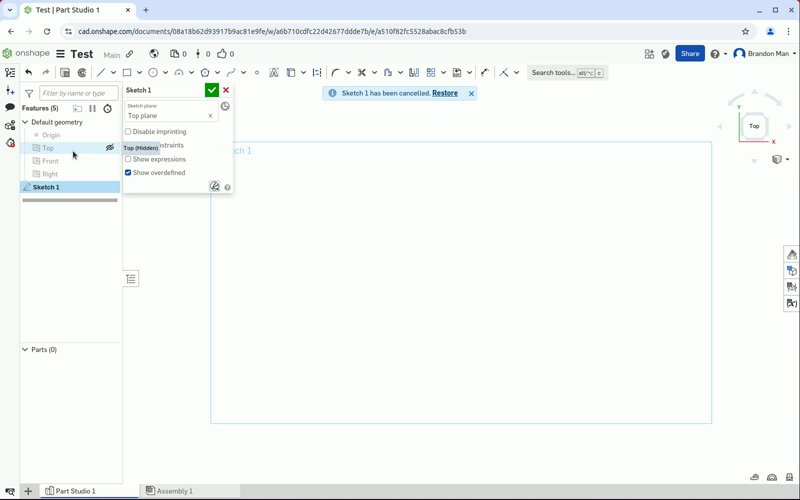
mouse_move(73, 352)
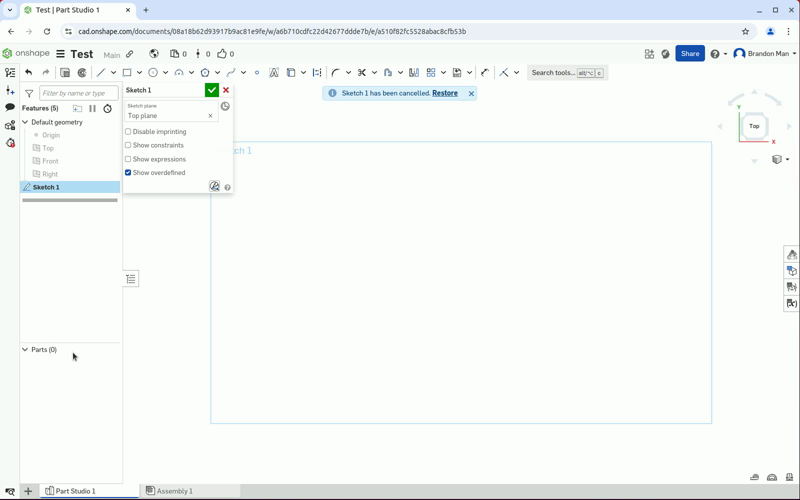
key(y)
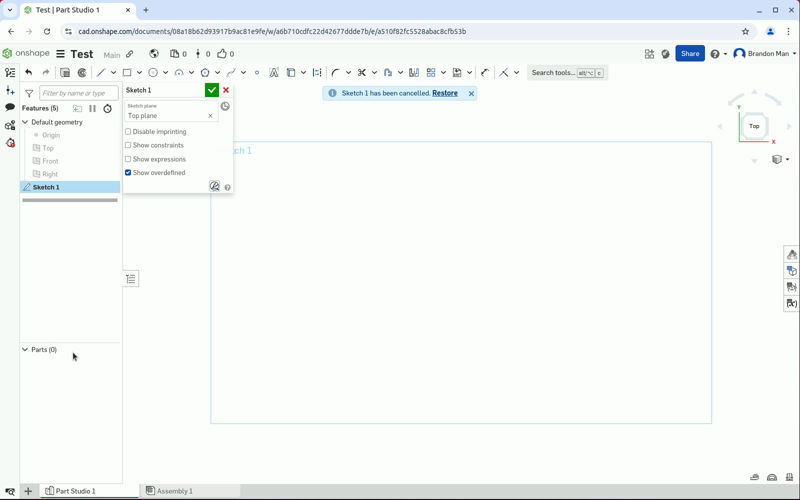
key(l)
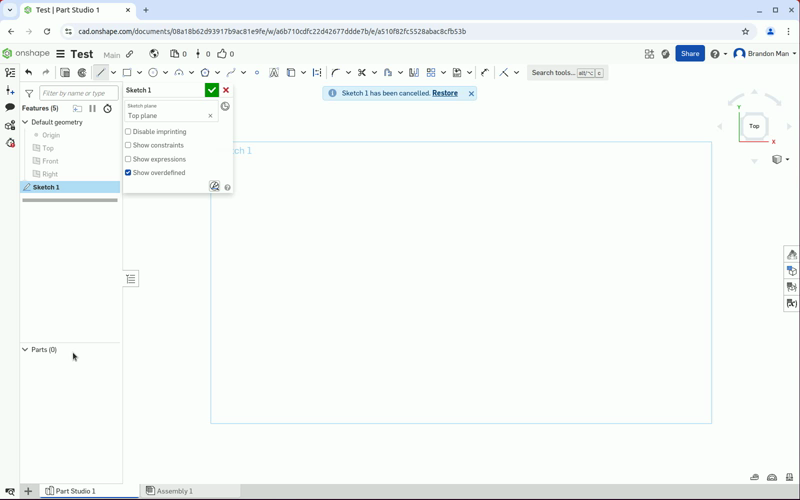
key_down(shift)
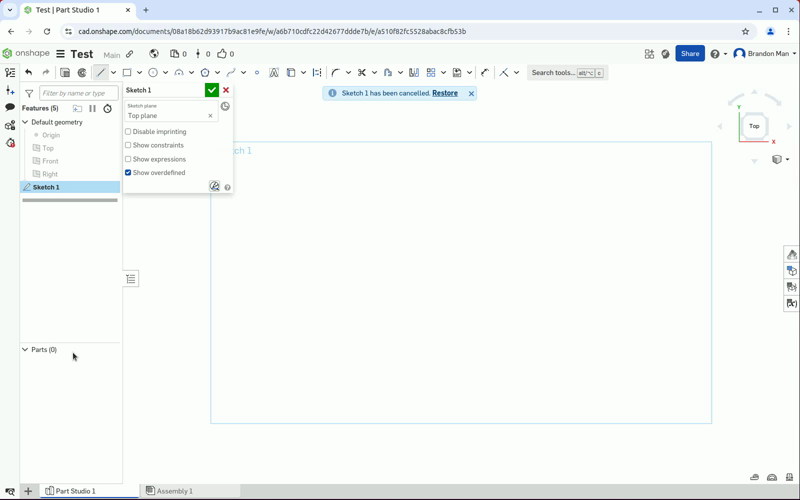
mouse_move(460, 395)
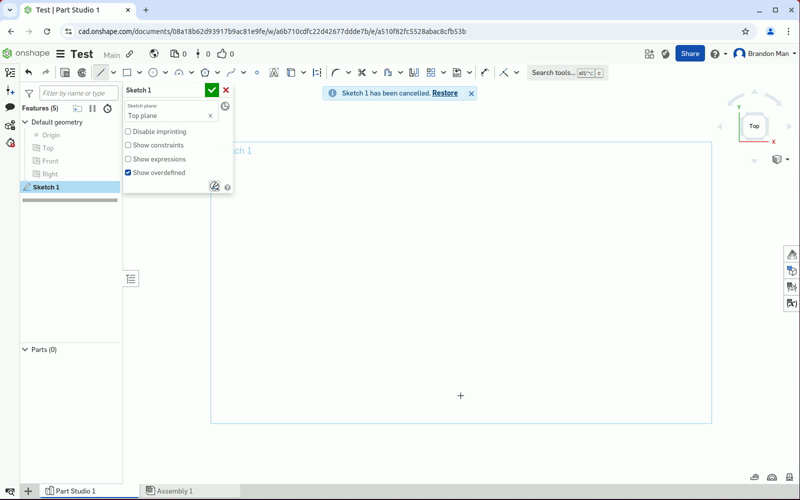
click(460, 395)
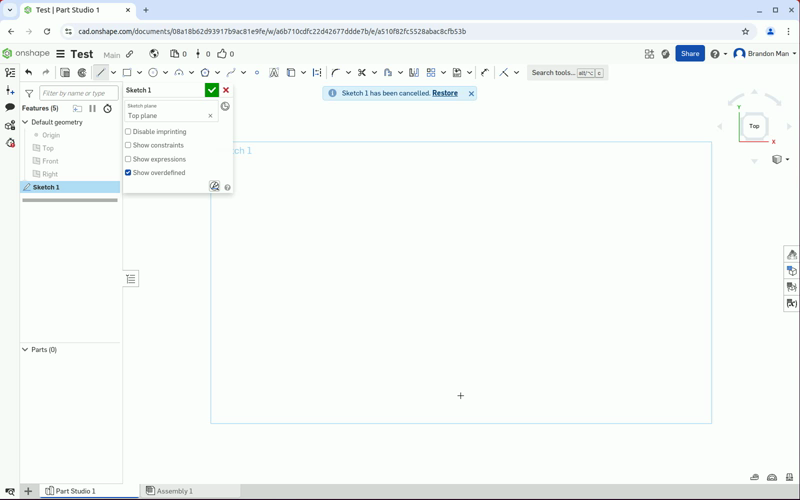
key_up(shift)
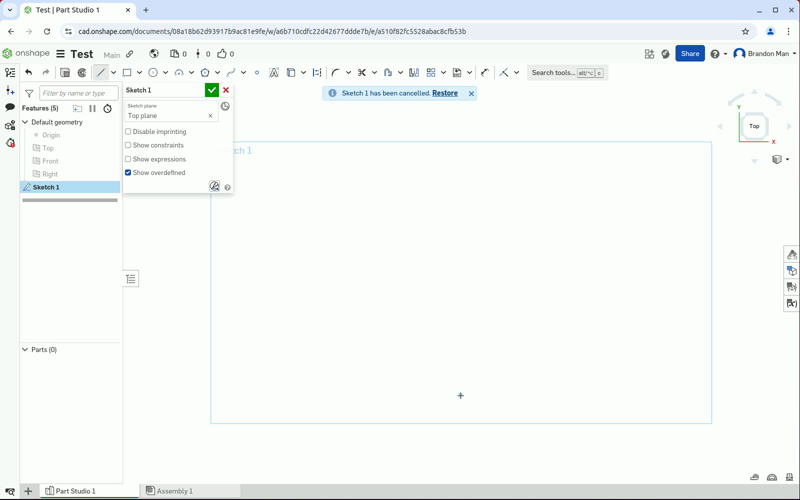
key_down(shift)
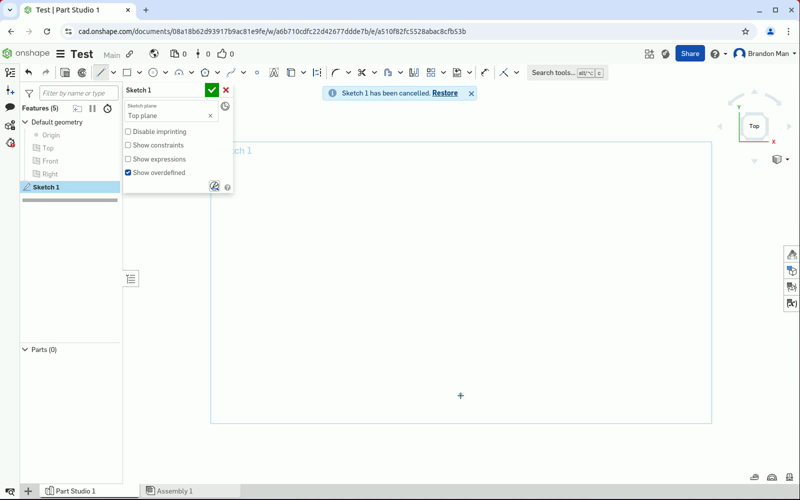
mouse_move(490, 395)
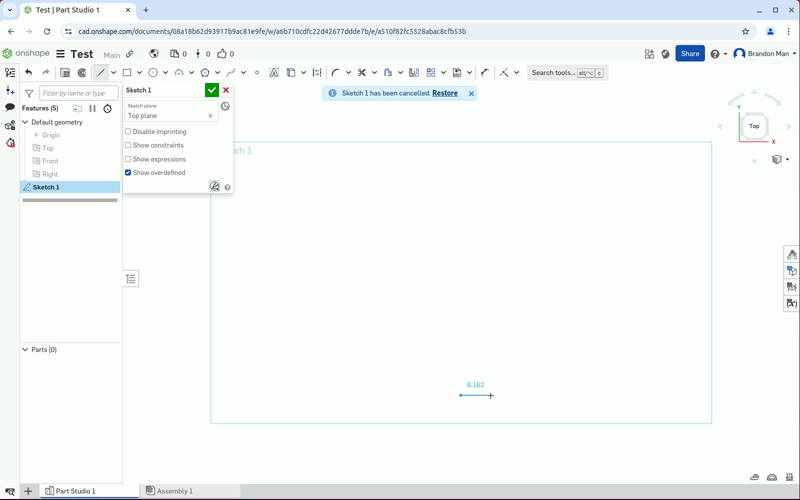
mouse_move(498, 395)
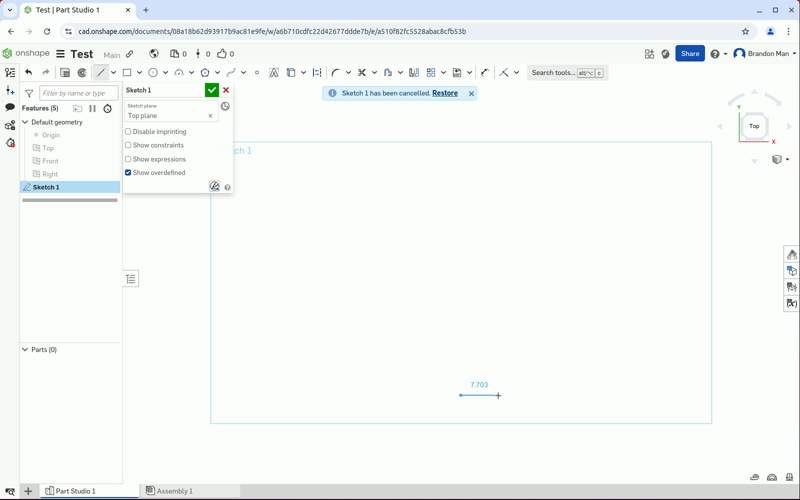
click(498, 395)
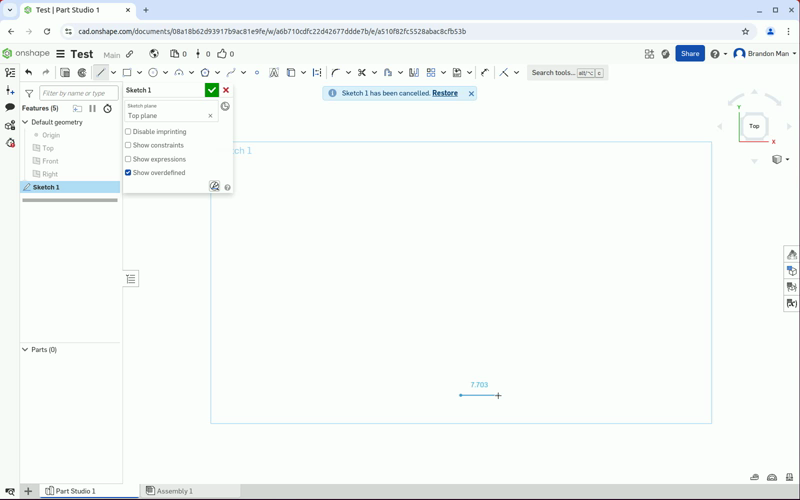
key_up(shift)
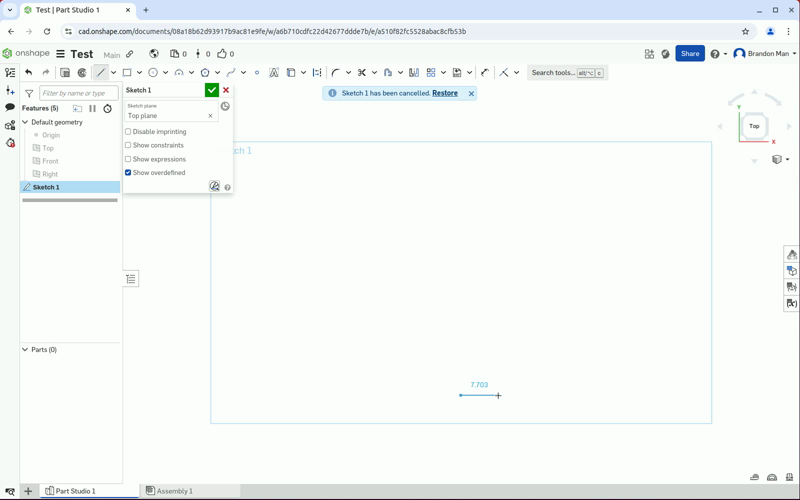
key_down(shift)
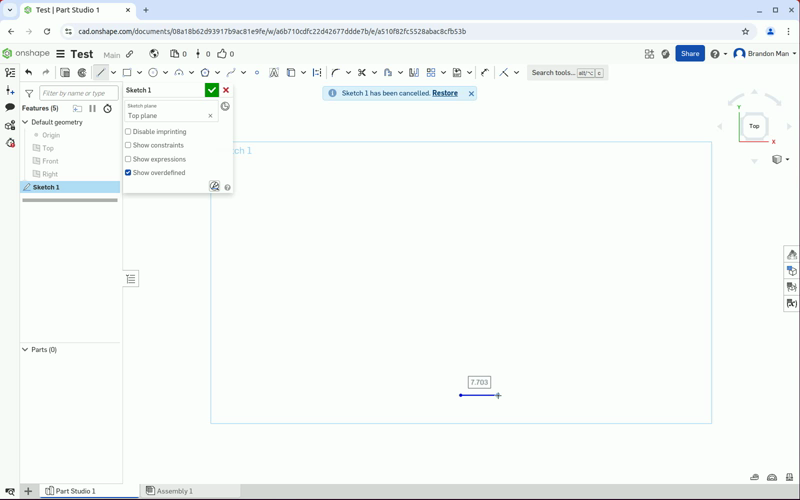
mouse_move(498, 314)
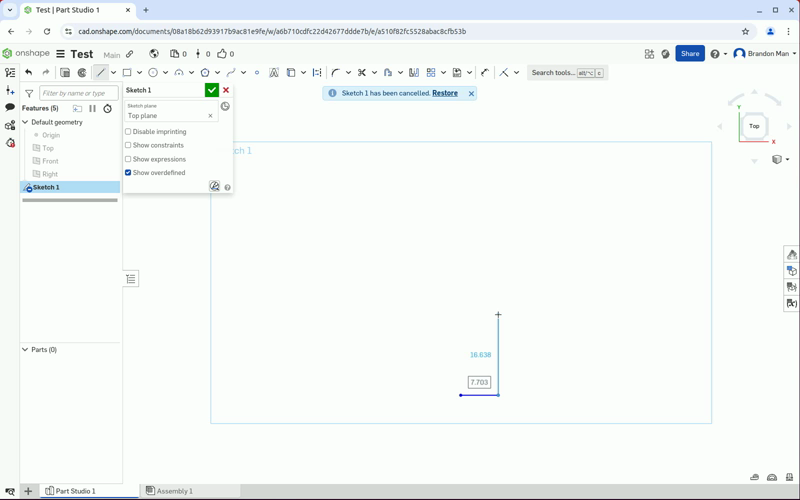
click(498, 314)
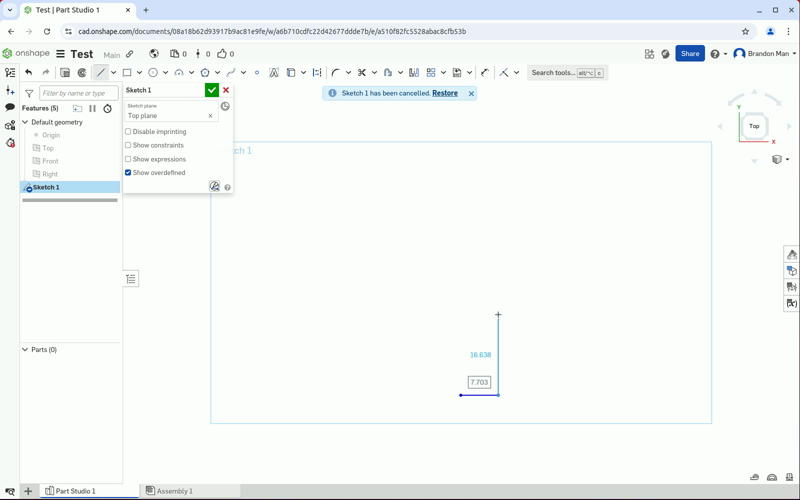
key_up(shift)
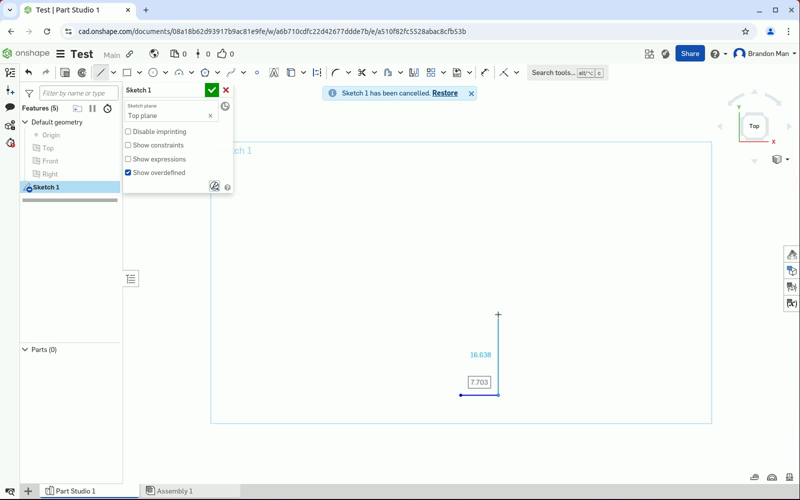
key_down(shift)
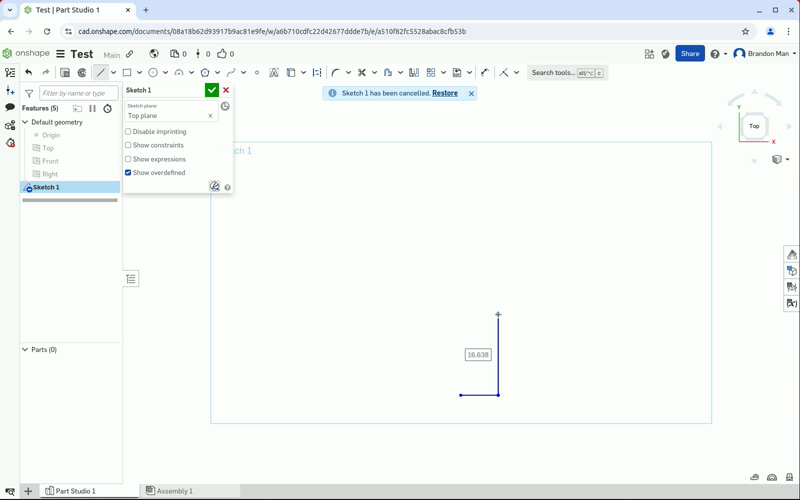
mouse_move(528, 314)
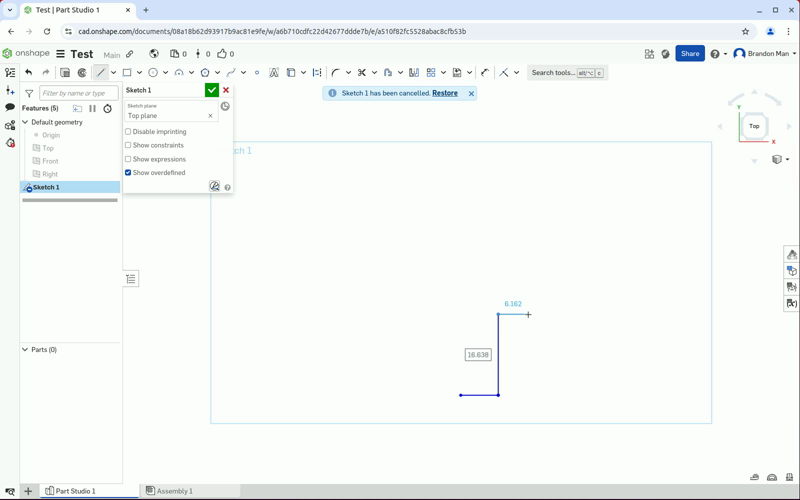
mouse_move(460, 314)
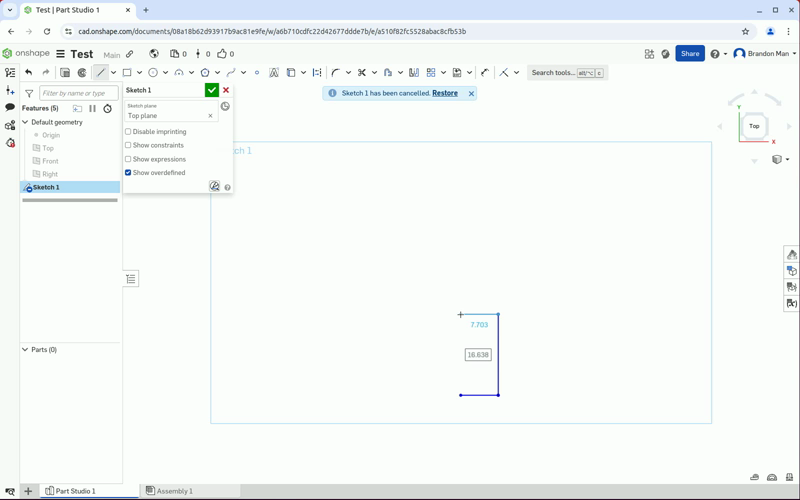
click(460, 314)
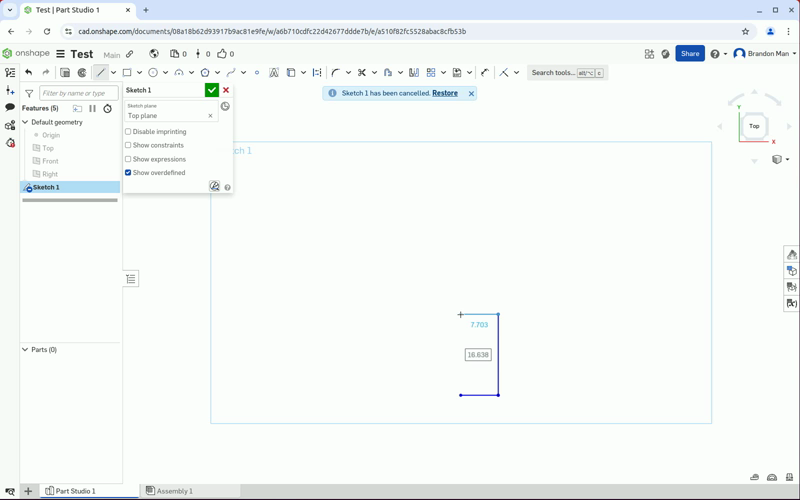
key_up(shift)
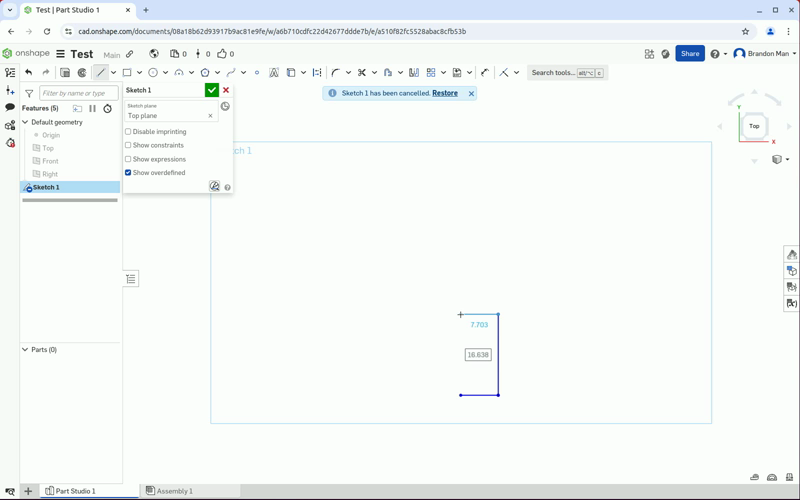
key_down(shift)
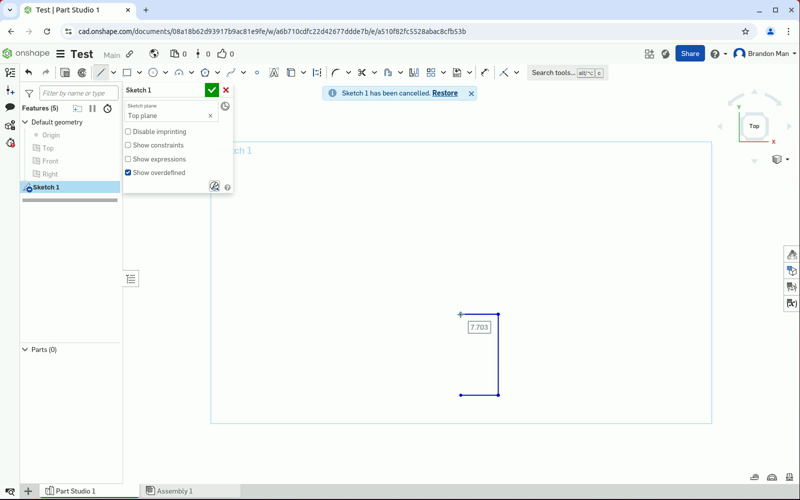
mouse_move(460, 395)
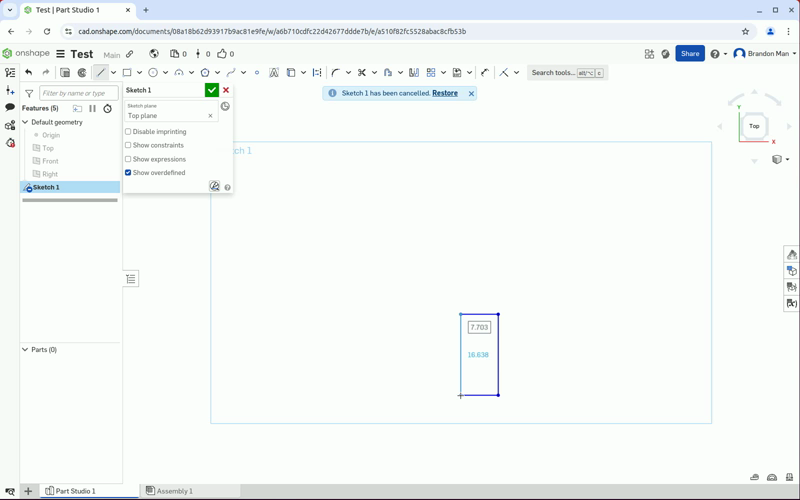
key_up(shift)
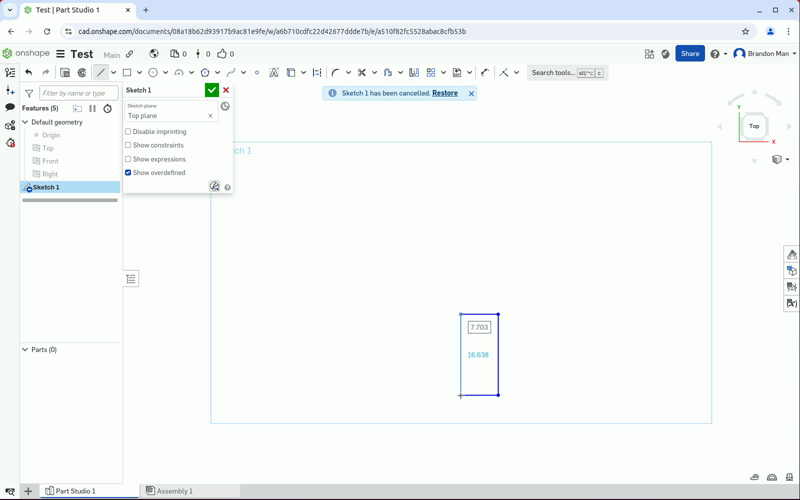
click(460, 395)
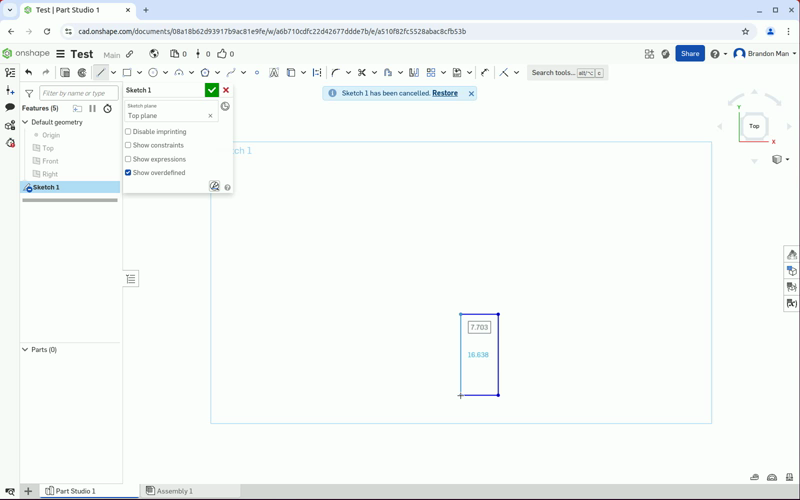
key(esc)
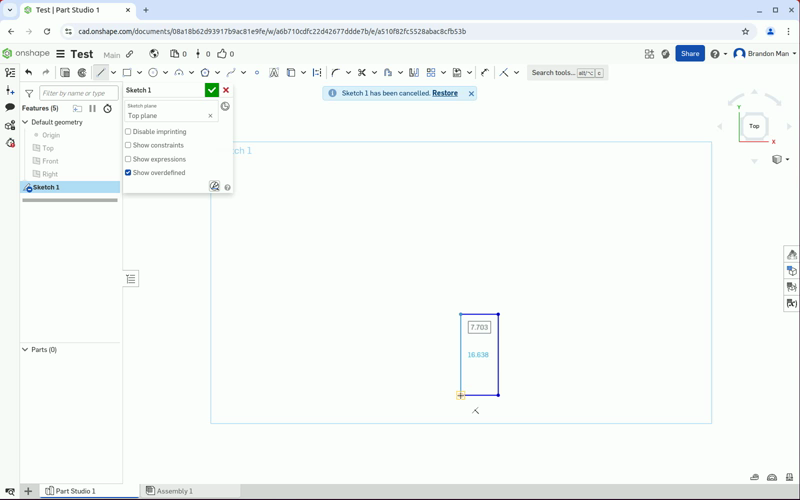
key(l)
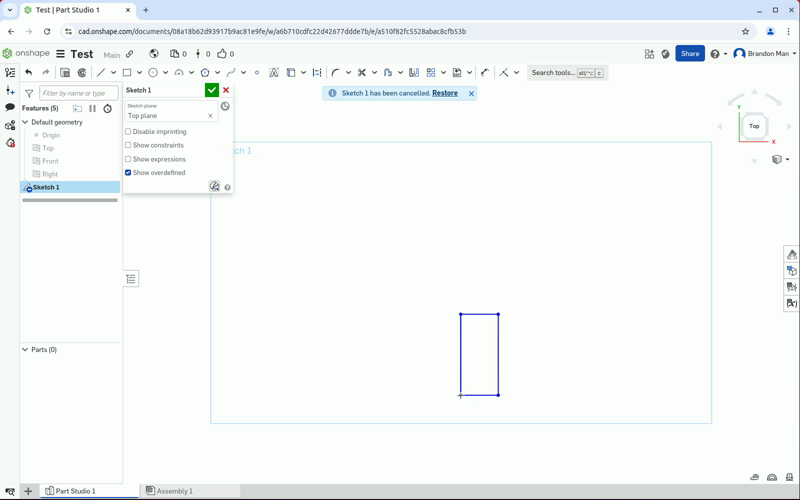
key_down(shift)
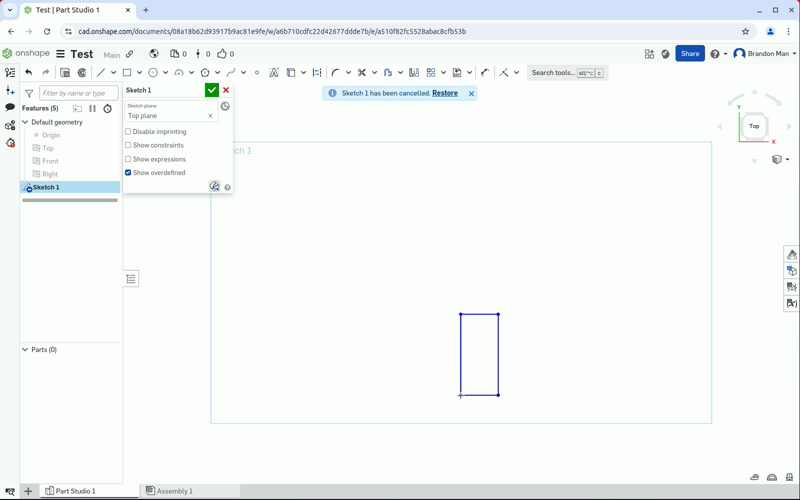
mouse_move(483, 387)
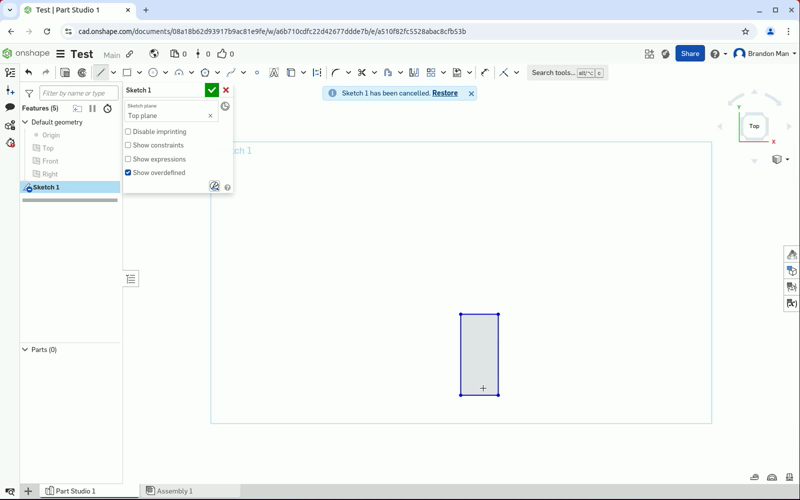
click(483, 387)
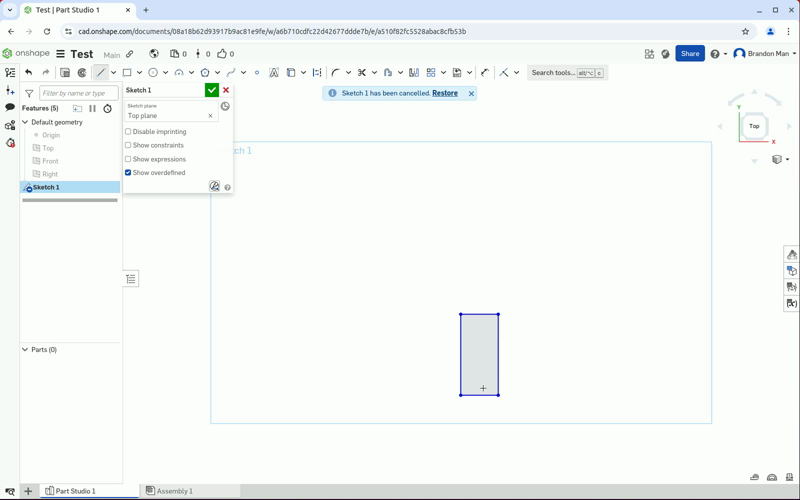
key_up(shift)
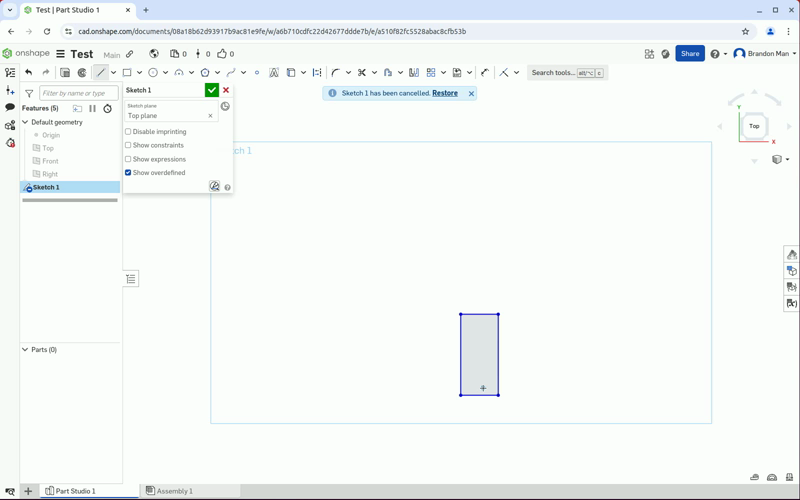
key_down(shift)
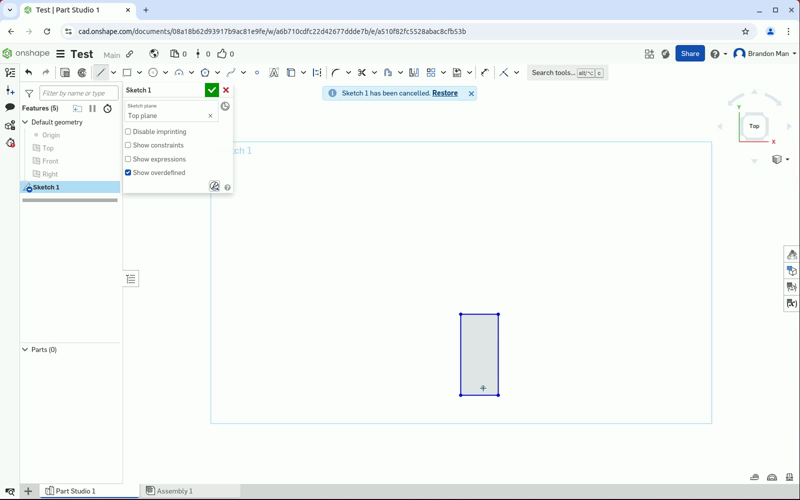
mouse_move(513, 387)
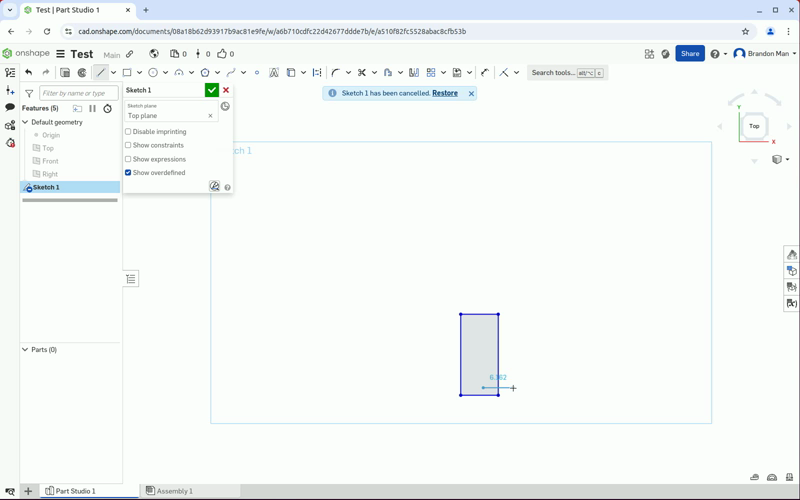
mouse_move(483, 387)
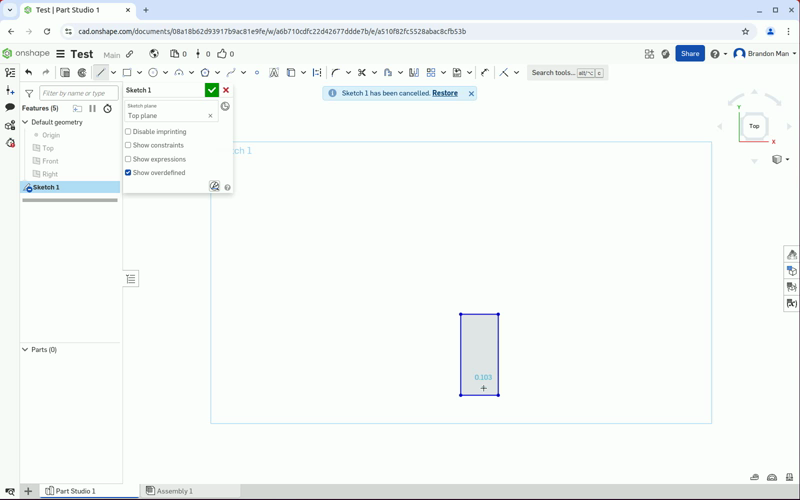
scroll(6)
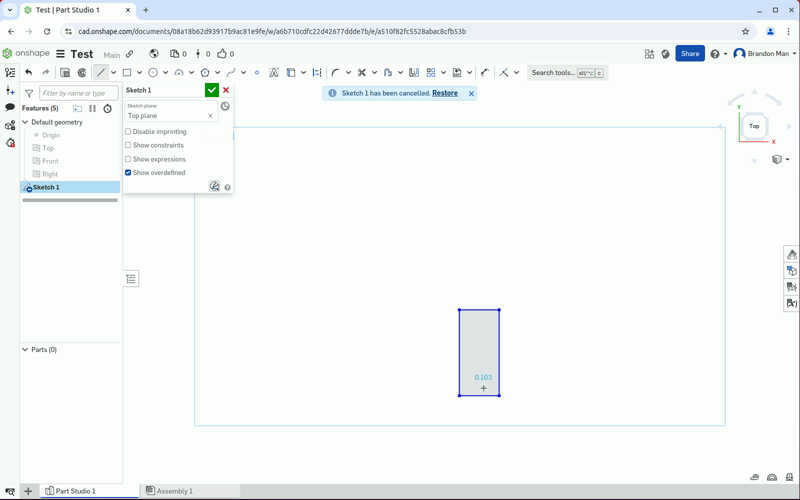
scroll(6)
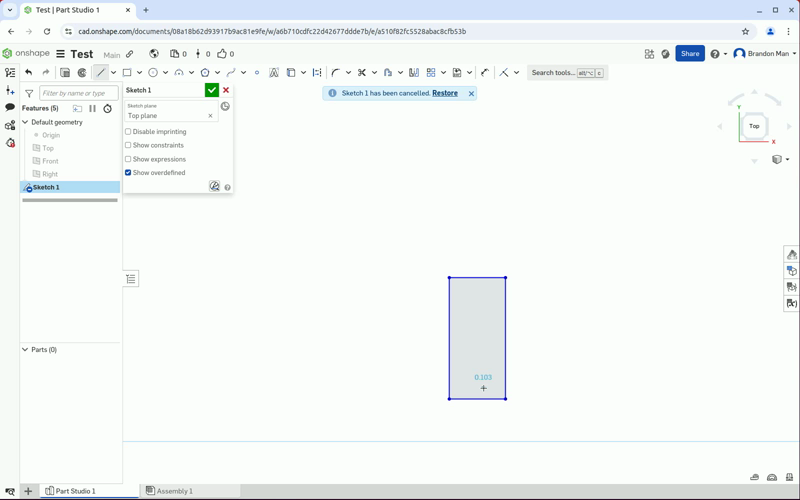
scroll(6)
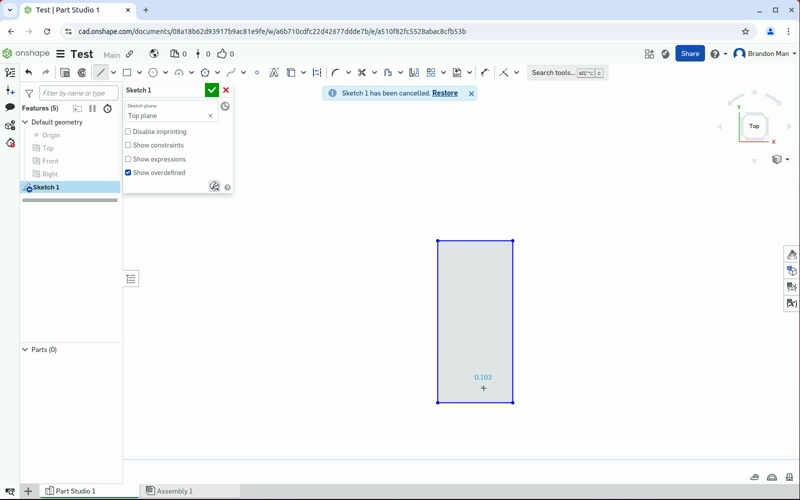
scroll(6)
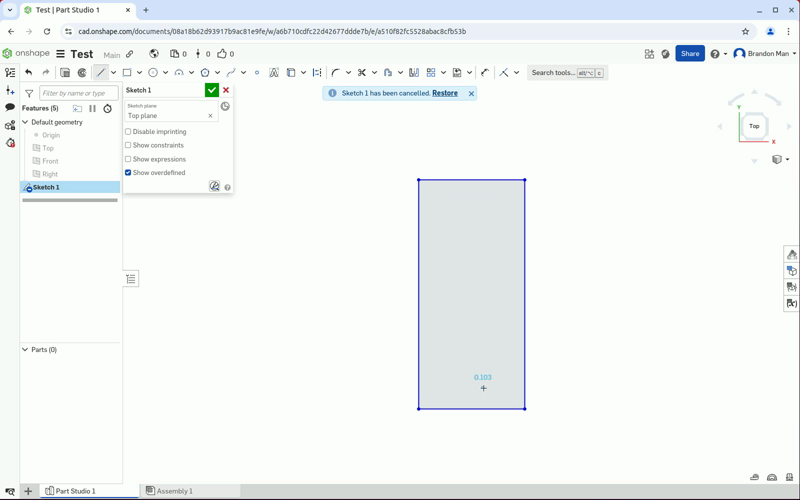
scroll(6)
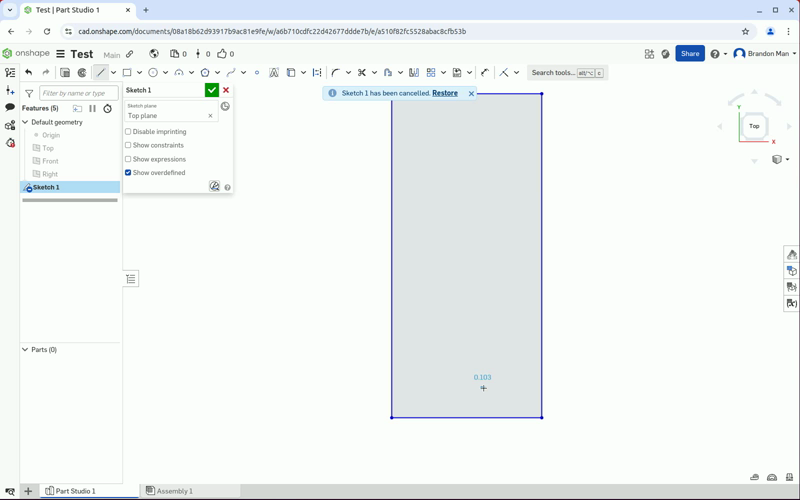
scroll(6)
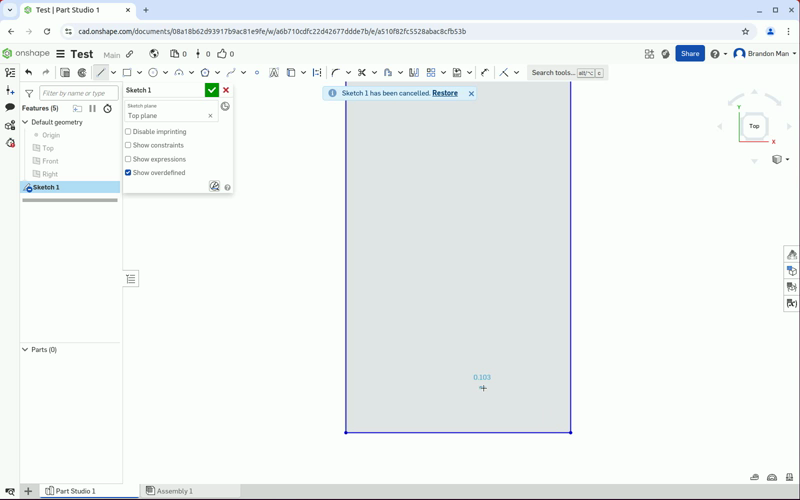
scroll(6)
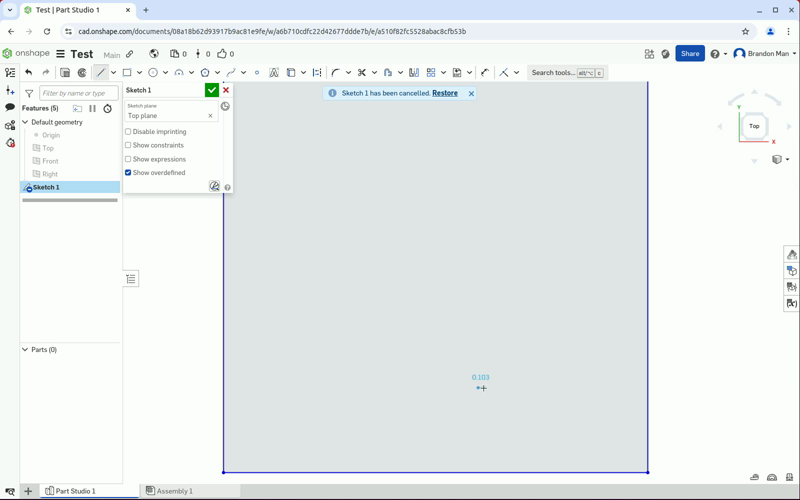
click(483, 387)
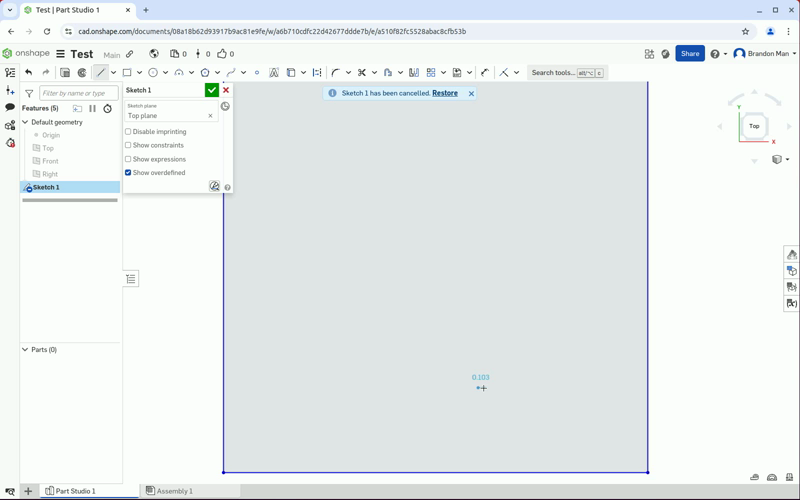
scroll(-6)
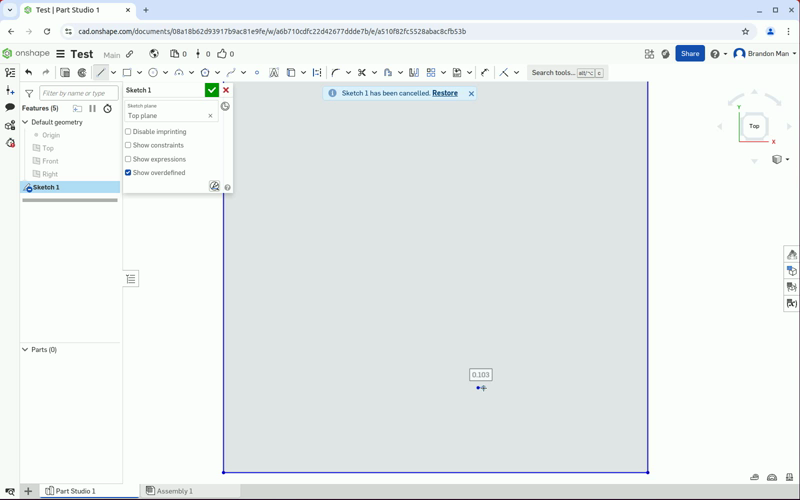
scroll(-6)
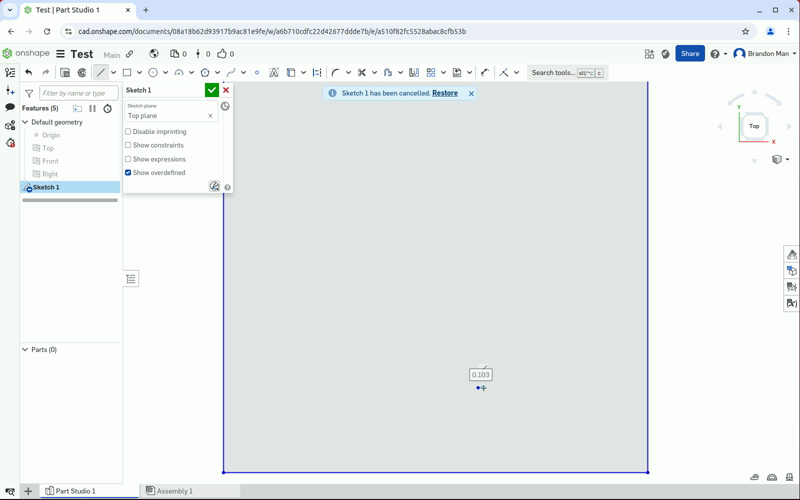
scroll(-6)
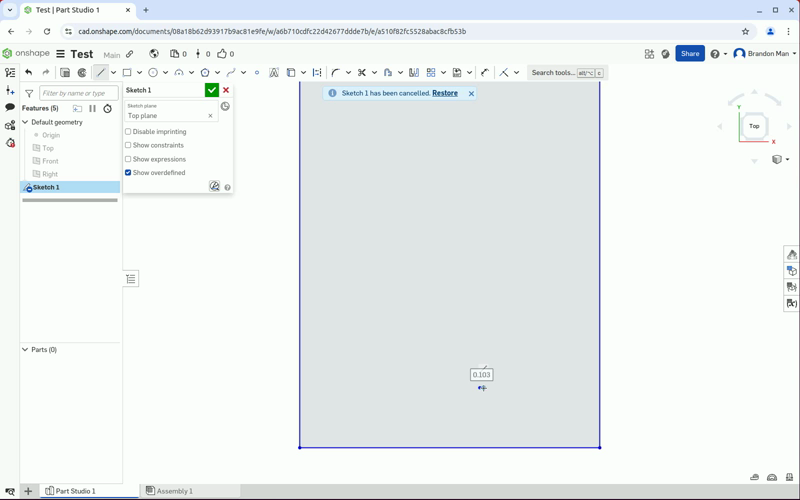
scroll(-6)
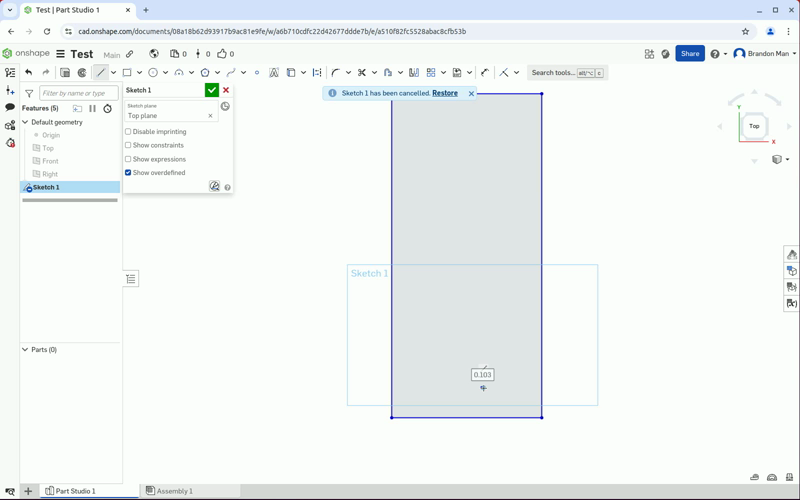
scroll(-6)
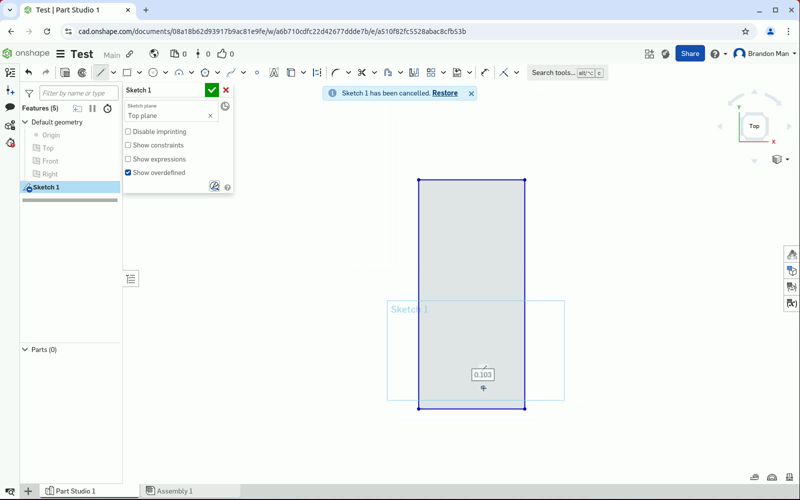
scroll(-6)
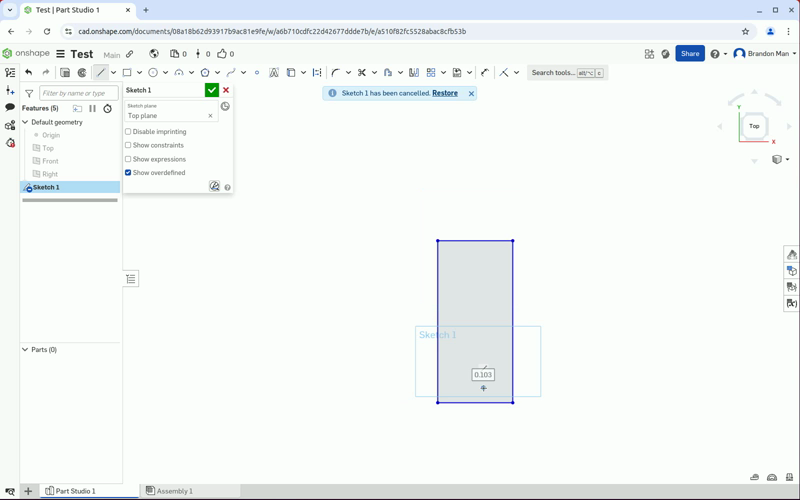
scroll(-6)
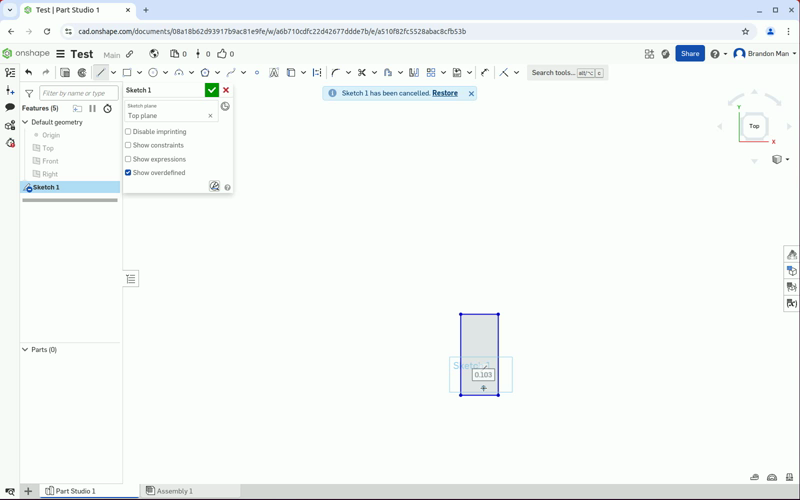
key_up(shift)
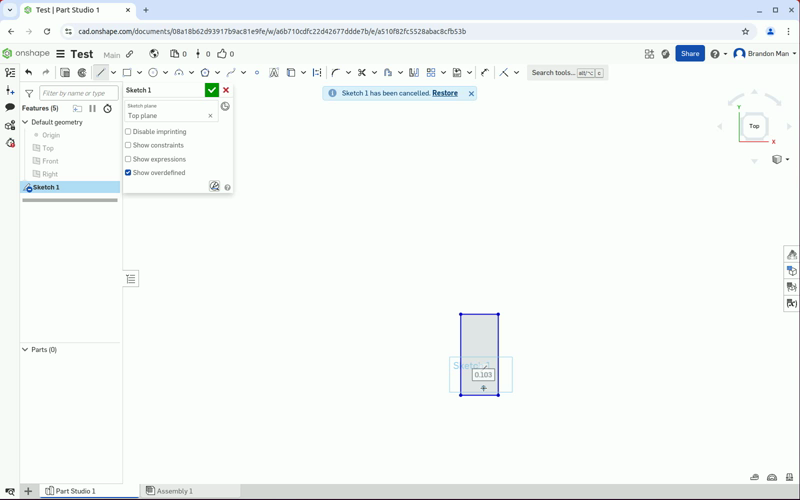
key_down(shift)
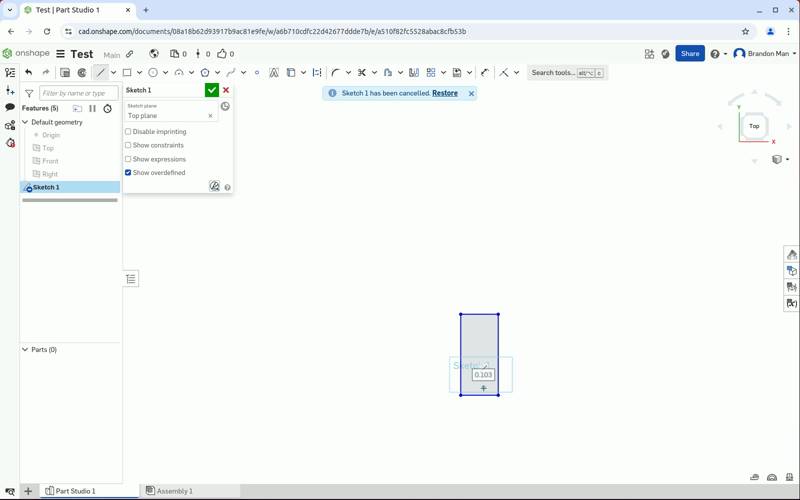
mouse_move(513, 387)
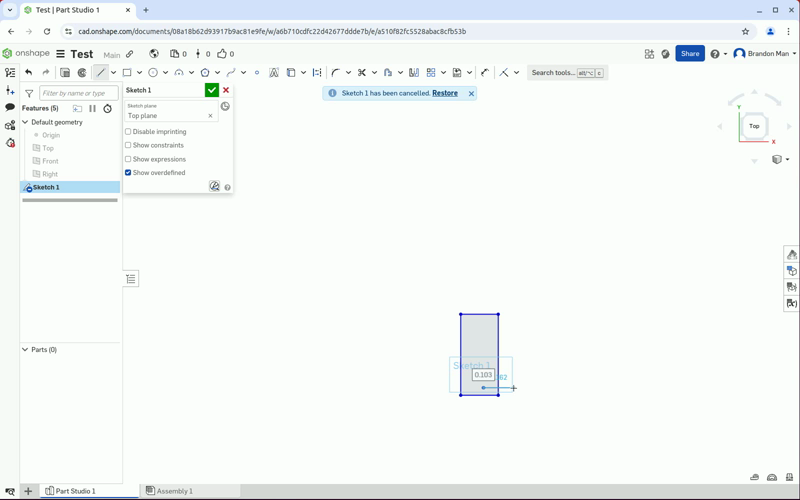
mouse_move(483, 373)
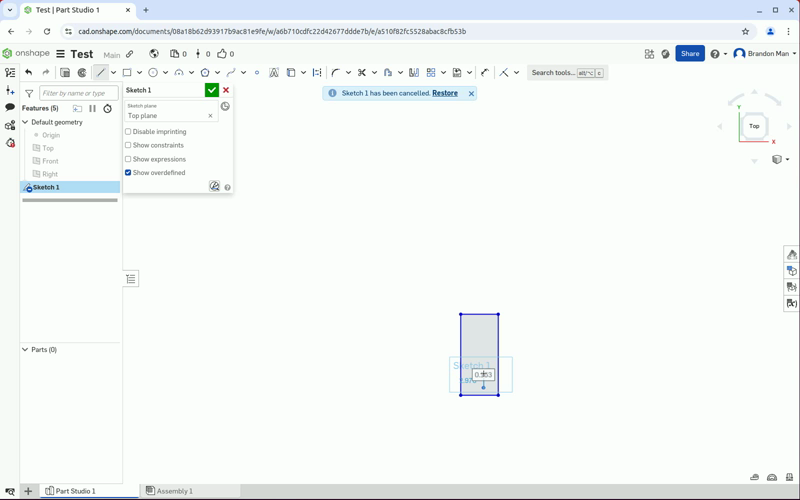
click(483, 373)
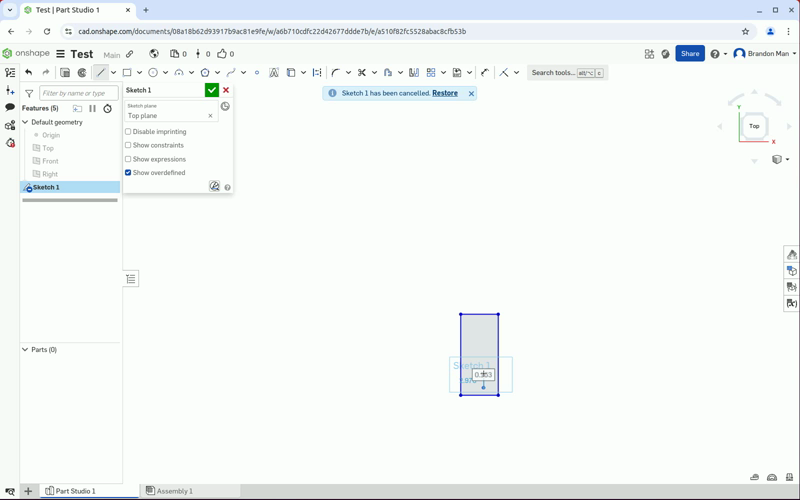
key_up(shift)
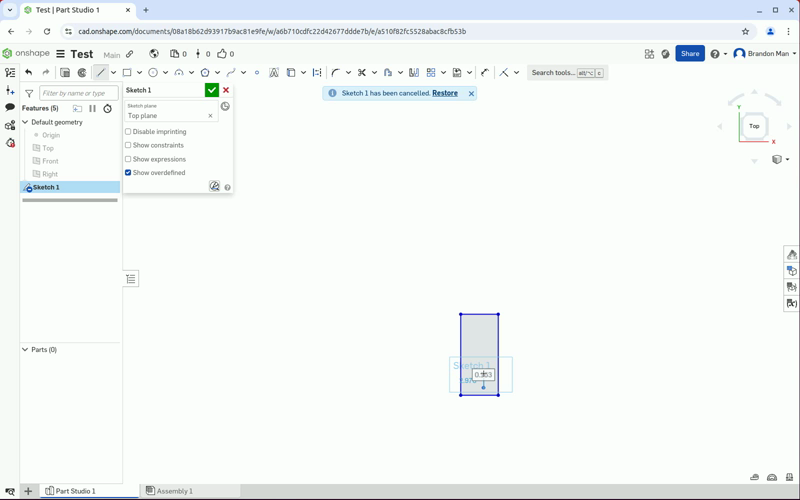
key_down(shift)
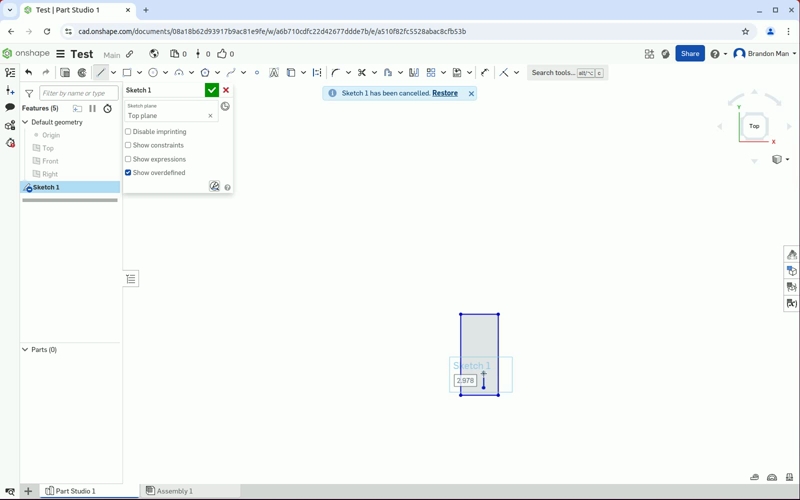
mouse_move(513, 373)
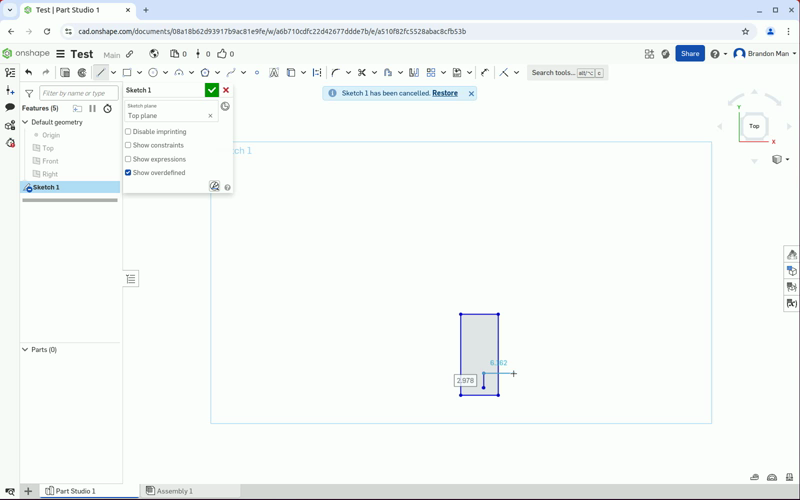
mouse_move(483, 373)
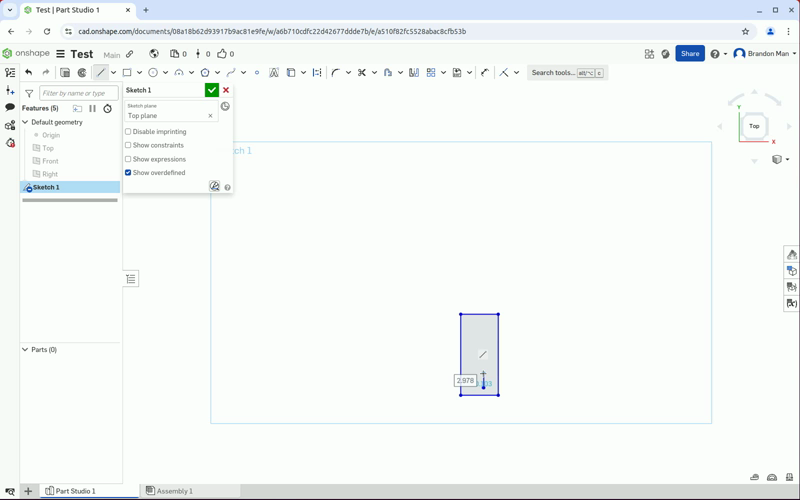
scroll(6)
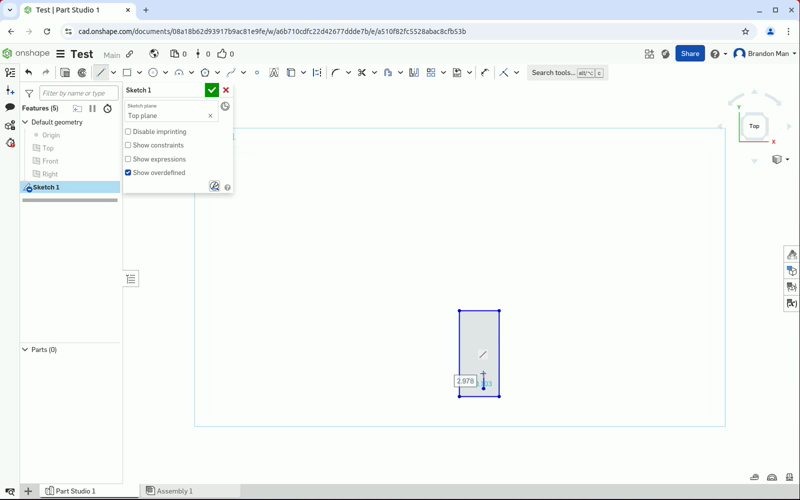
scroll(6)
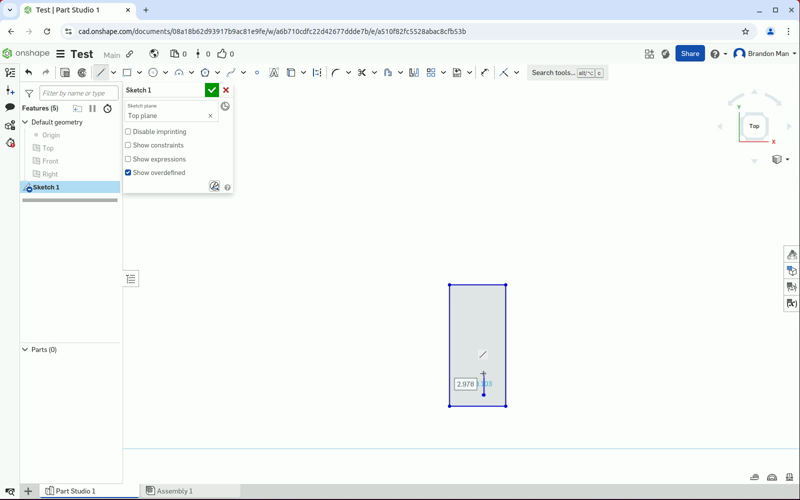
scroll(6)
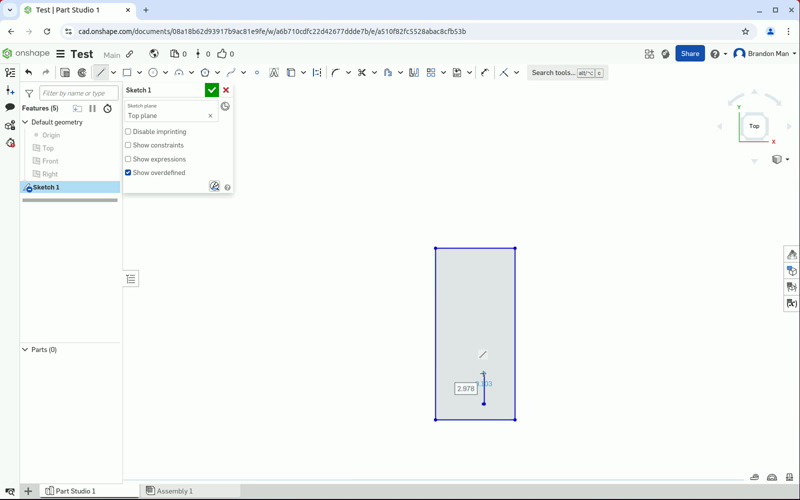
scroll(6)
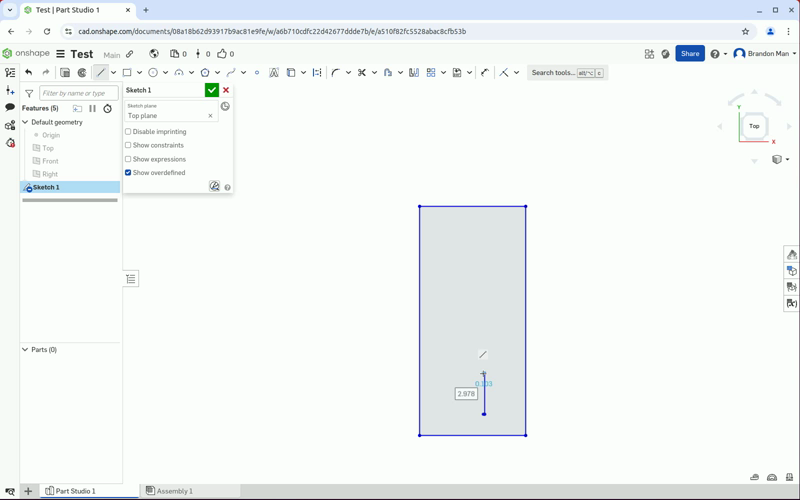
scroll(6)
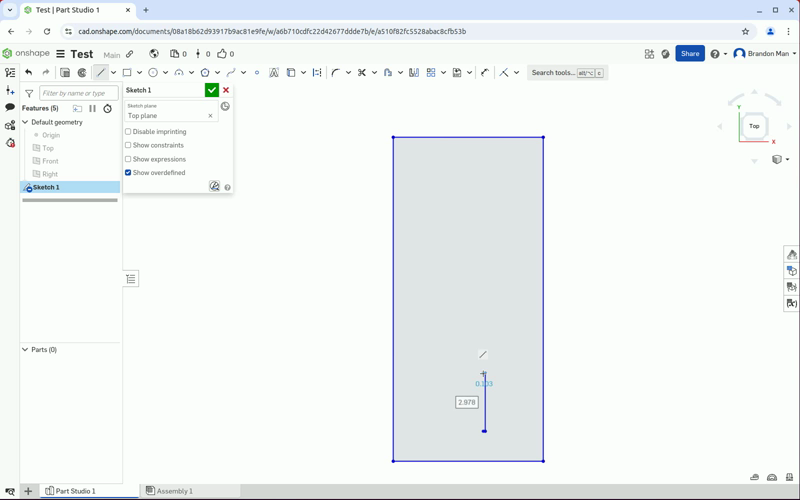
scroll(6)
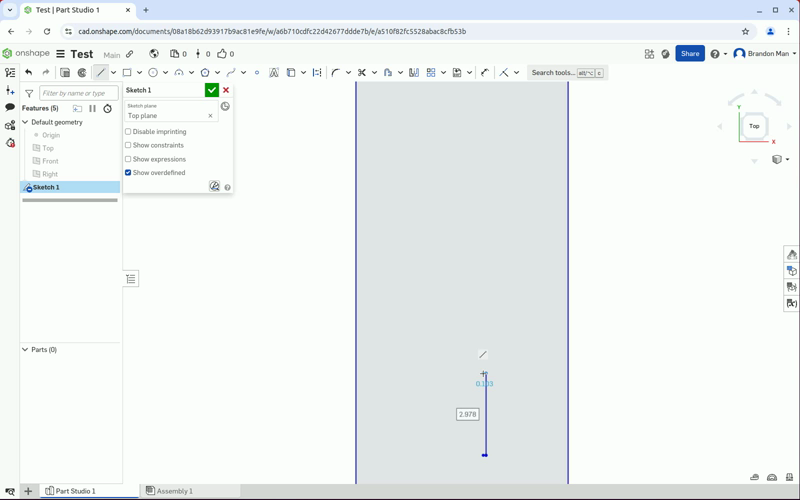
scroll(6)
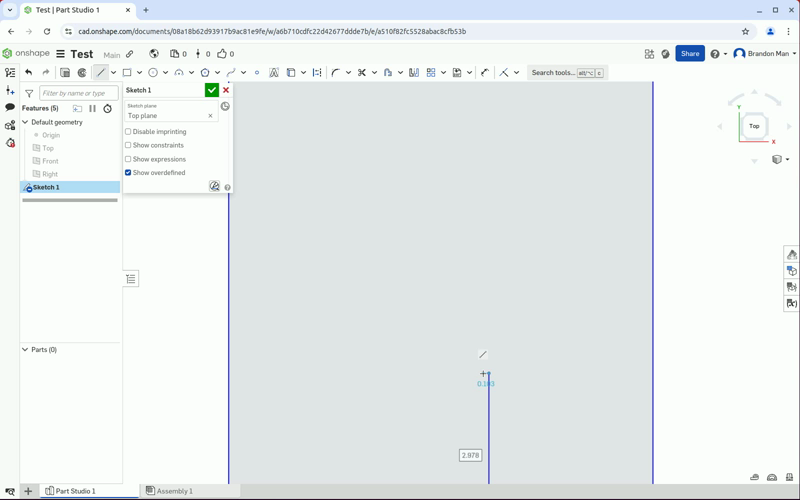
click(483, 373)
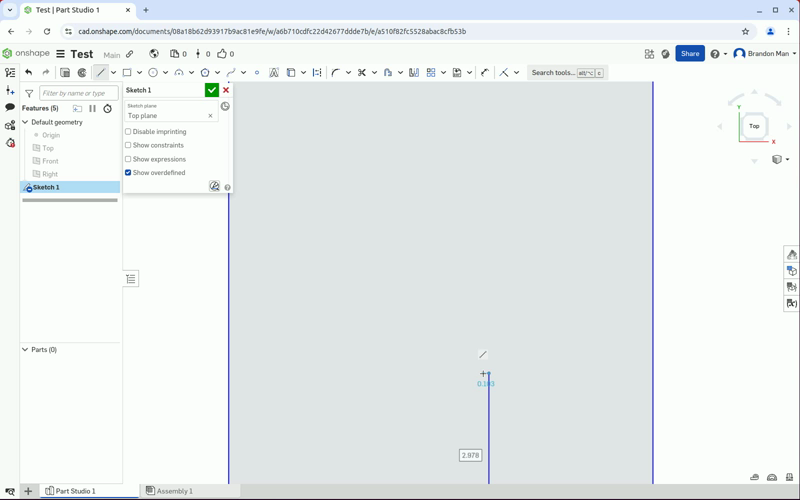
scroll(-6)
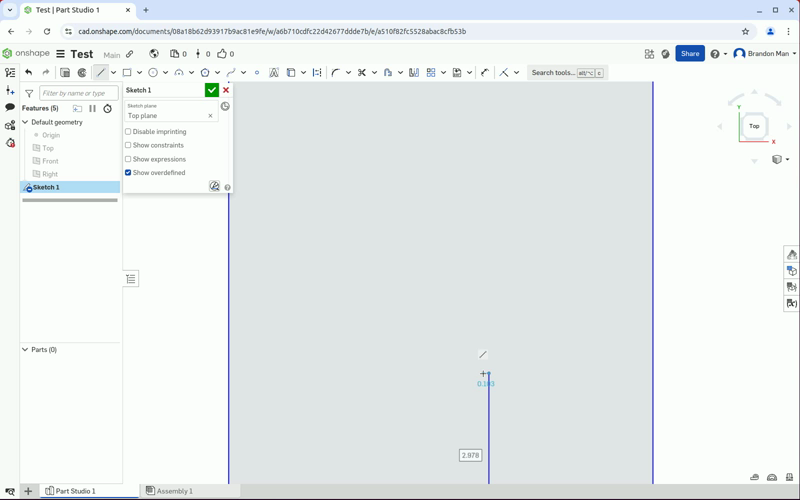
scroll(-6)
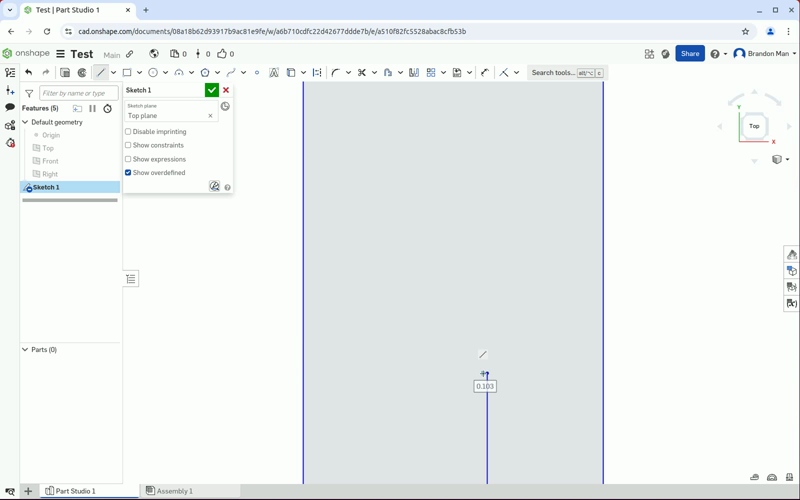
scroll(-6)
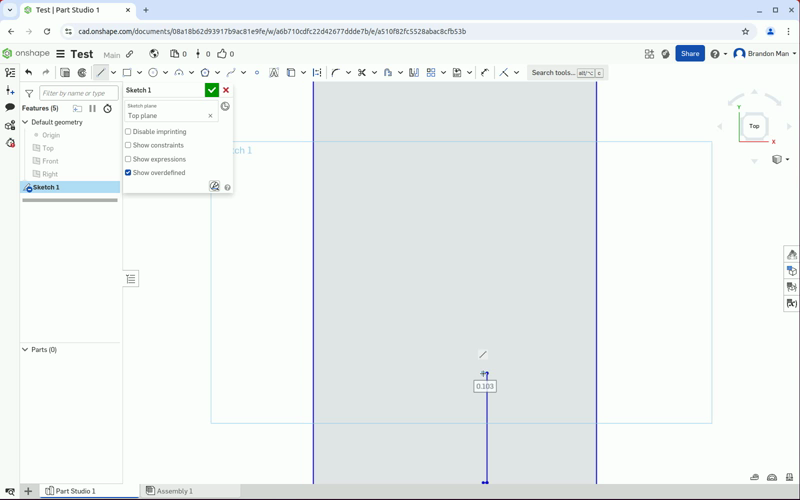
scroll(-6)
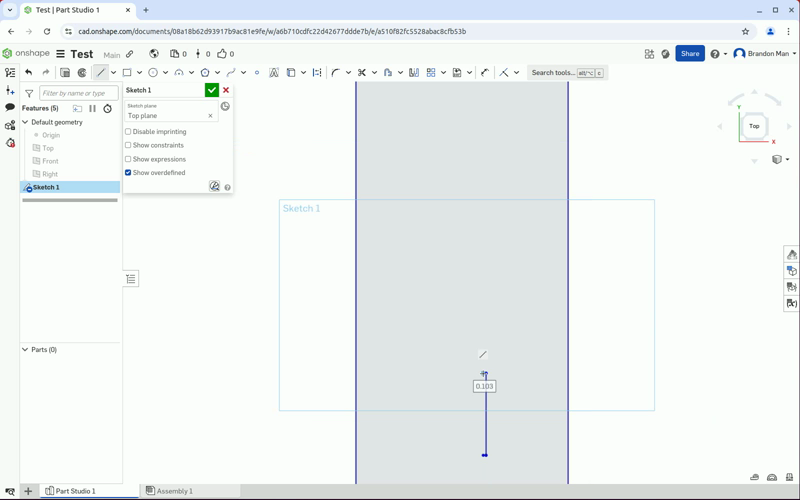
scroll(-6)
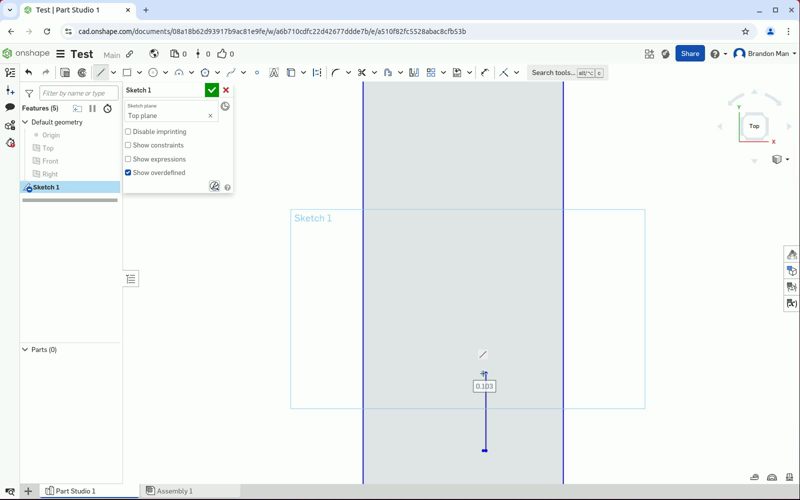
scroll(-6)
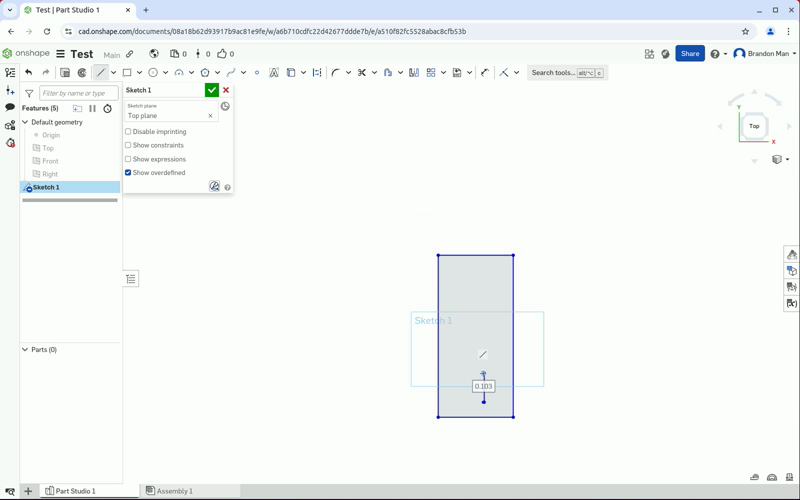
scroll(-6)
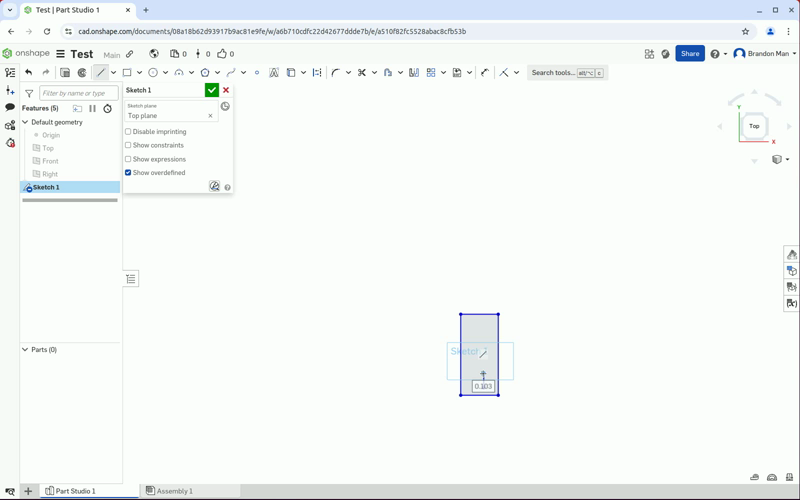
key_up(shift)
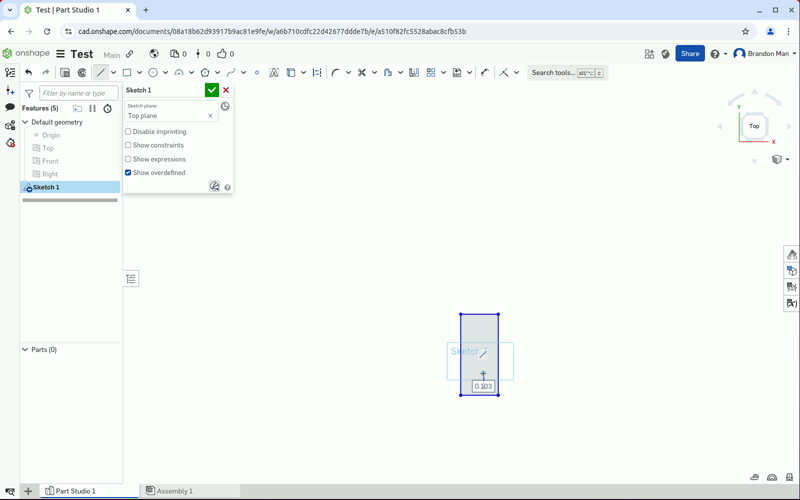
mouse_move(513, 373)
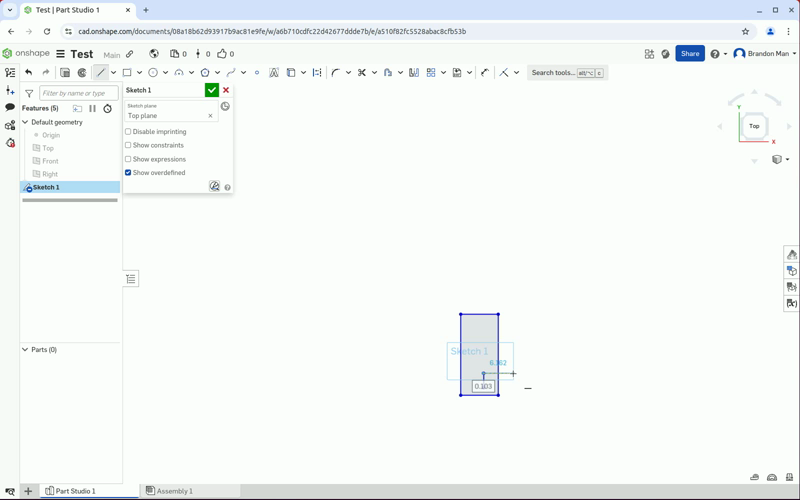
key_down(shift)
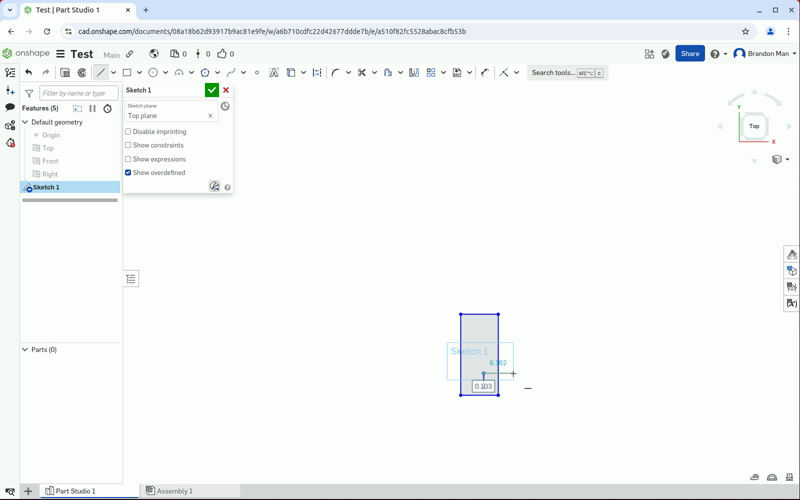
mouse_move(483, 387)
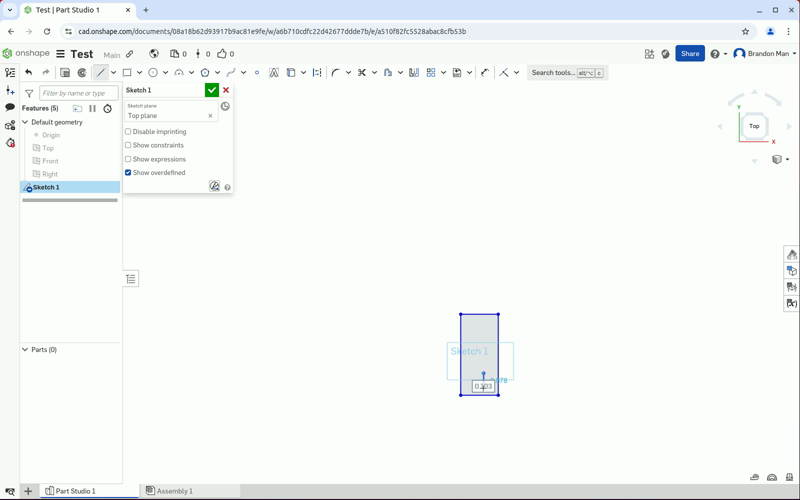
scroll(6)
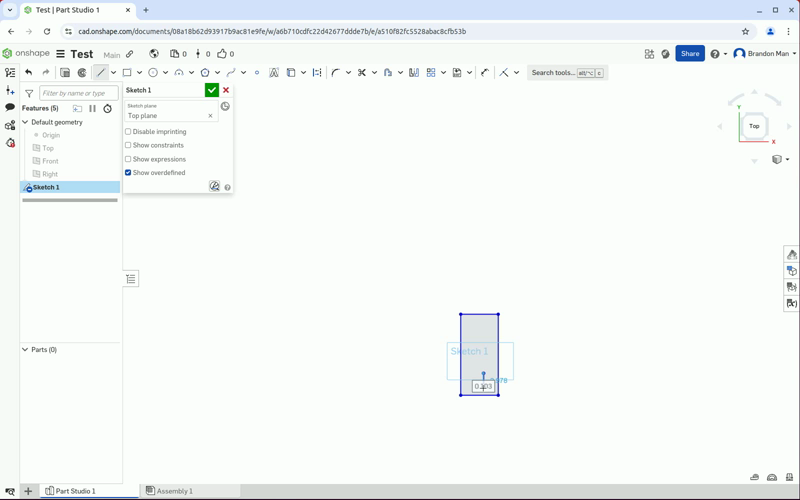
scroll(6)
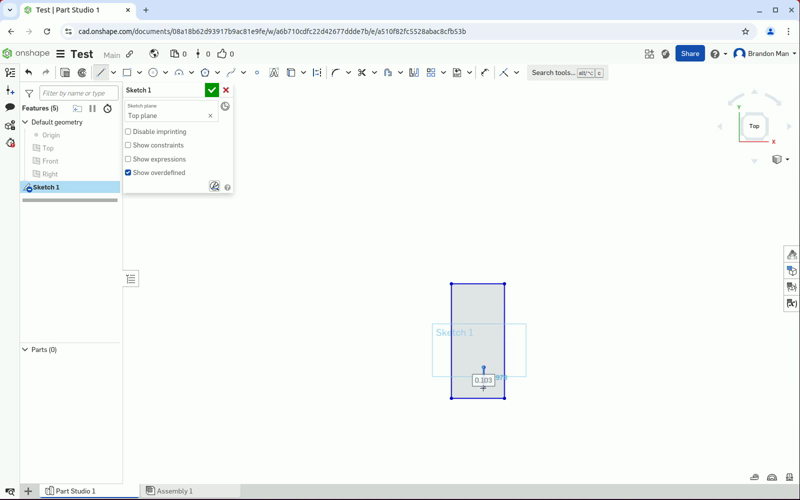
scroll(6)
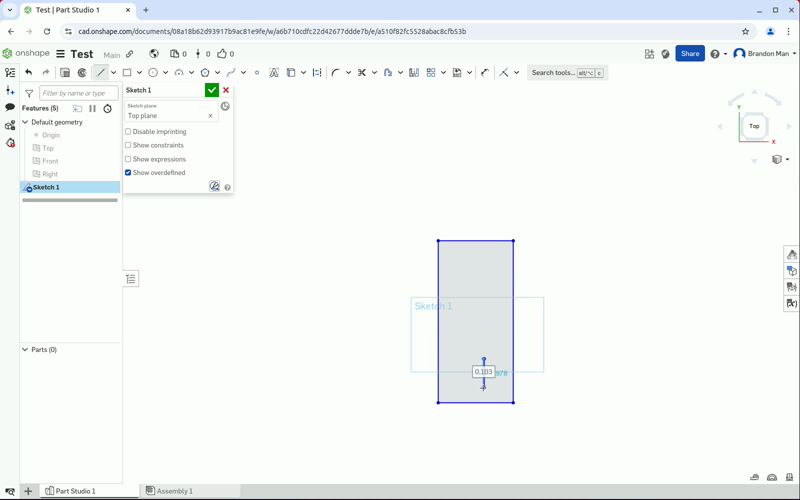
scroll(6)
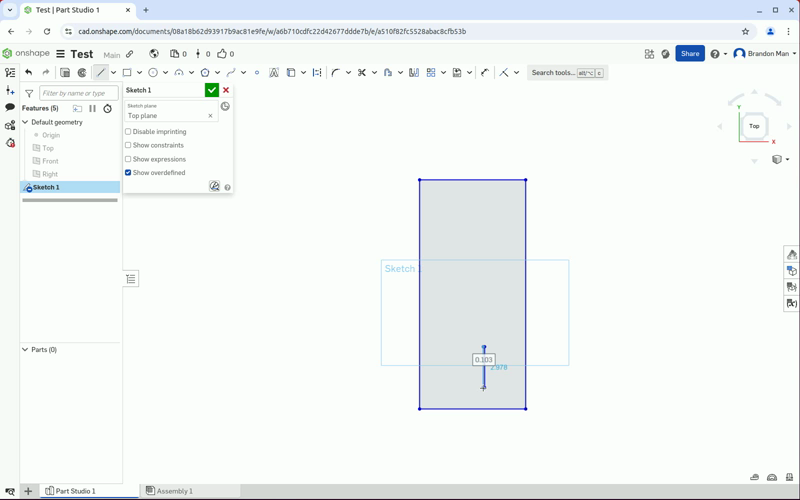
scroll(6)
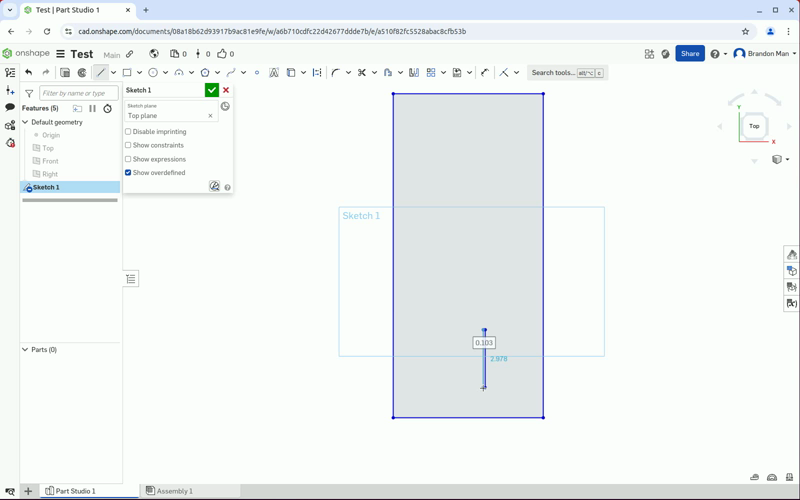
scroll(6)
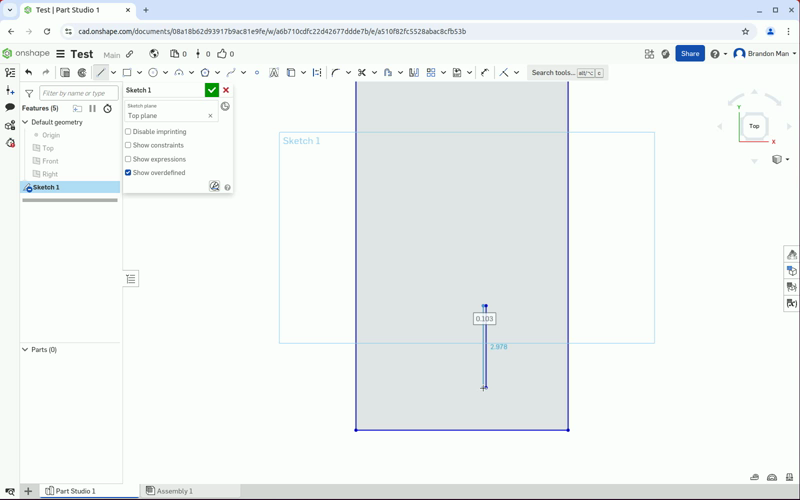
scroll(6)
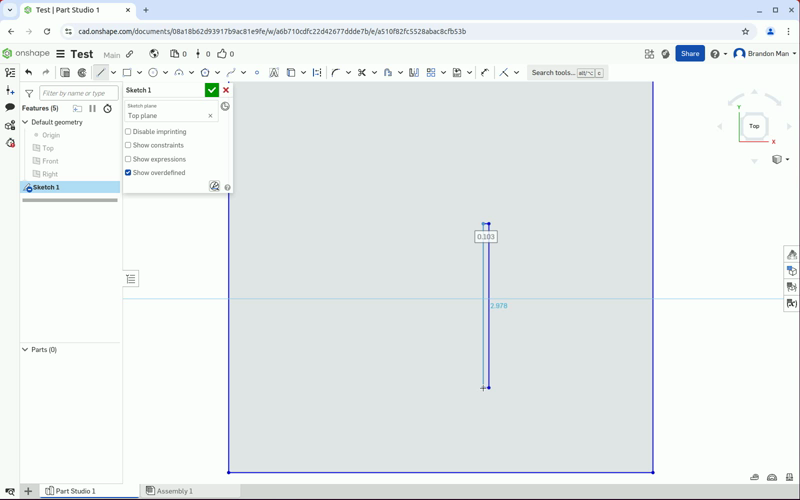
key_up(shift)
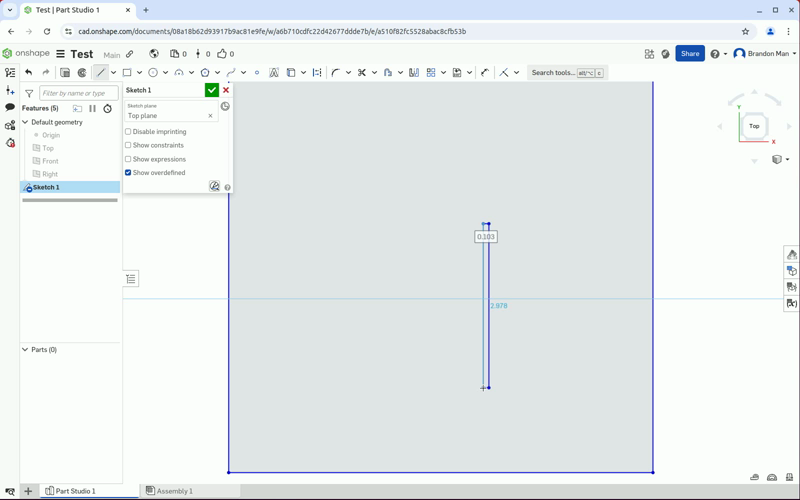
click(483, 387)
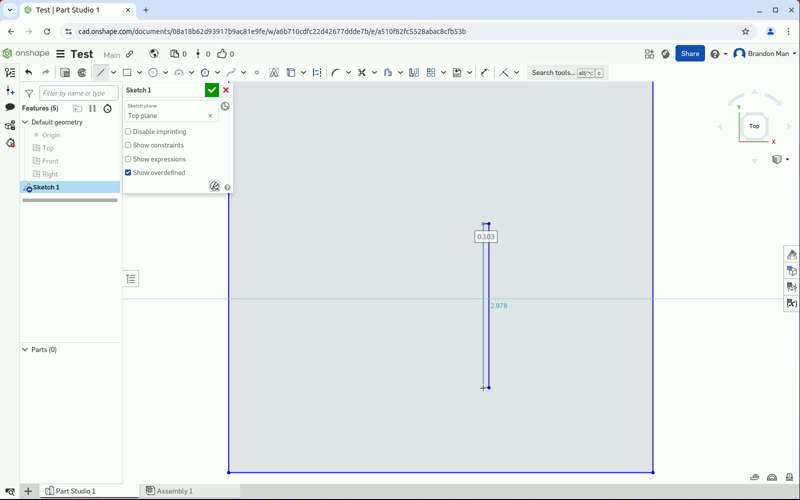
scroll(-6)
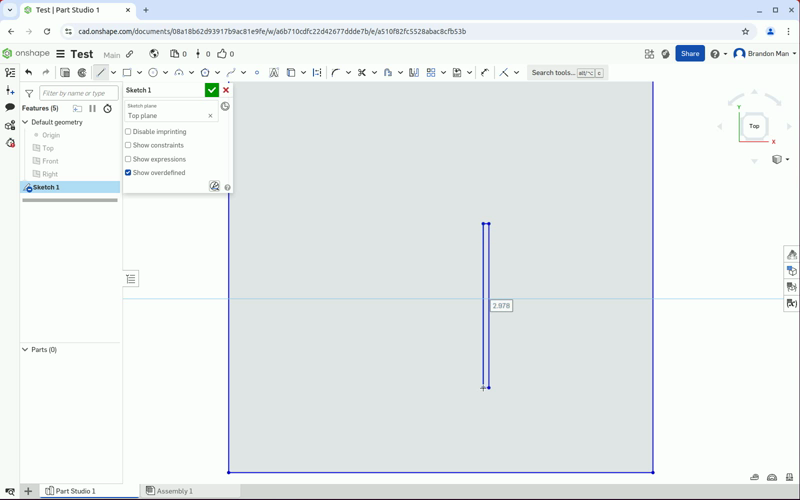
scroll(-6)
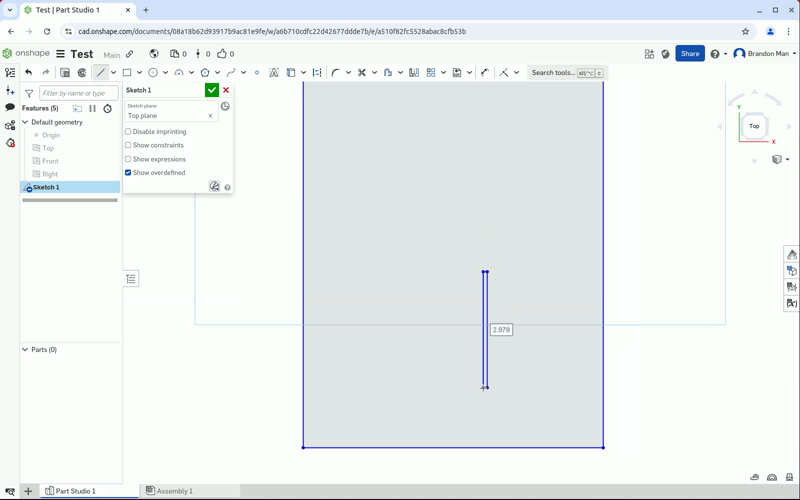
scroll(-6)
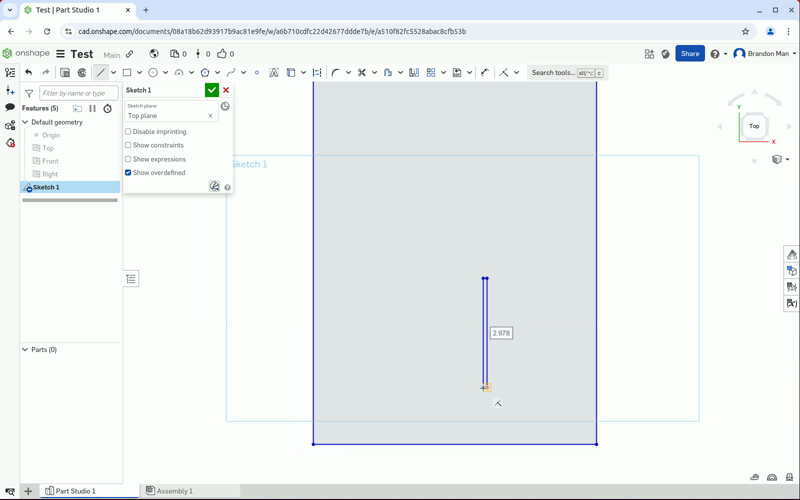
scroll(-6)
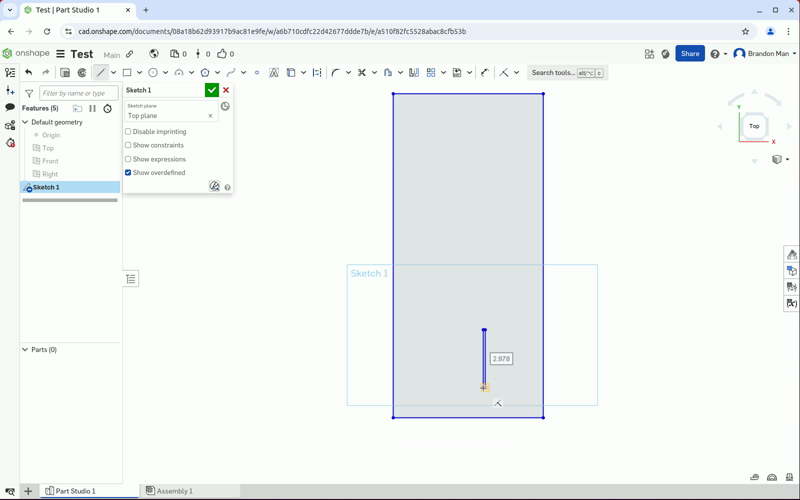
scroll(-6)
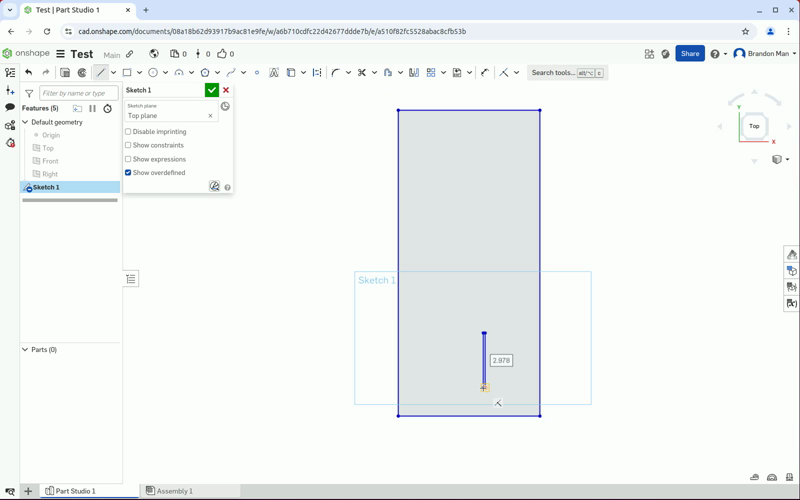
scroll(-6)
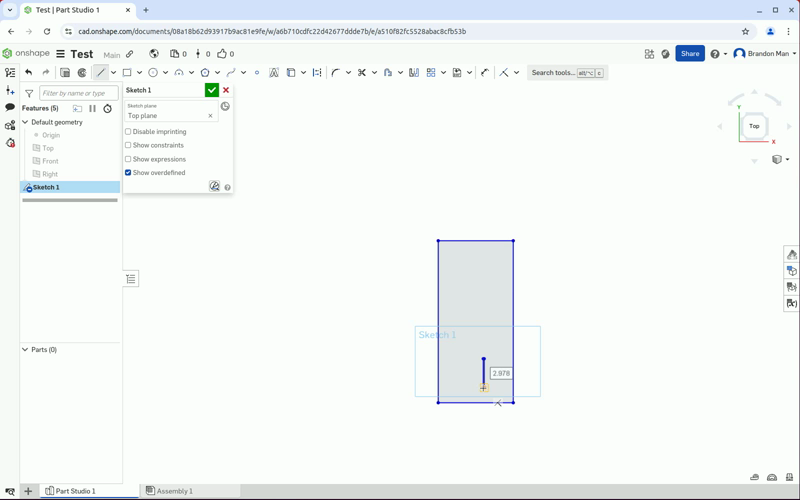
scroll(-6)
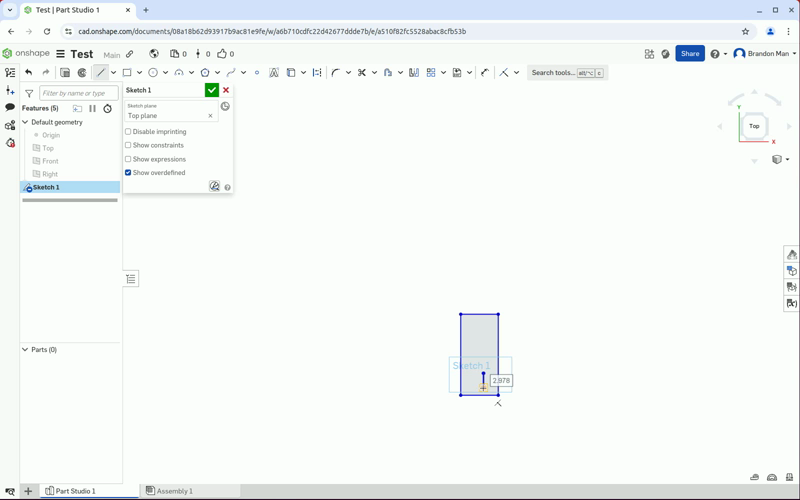
key(esc)
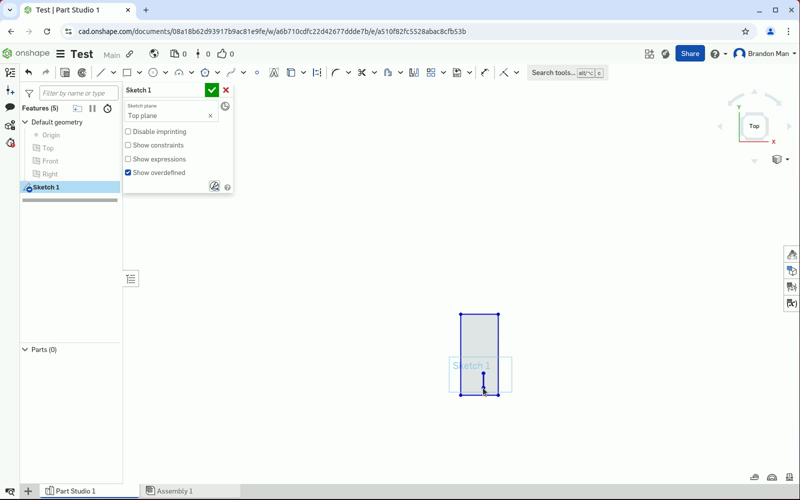
mouse_move(469, 367)
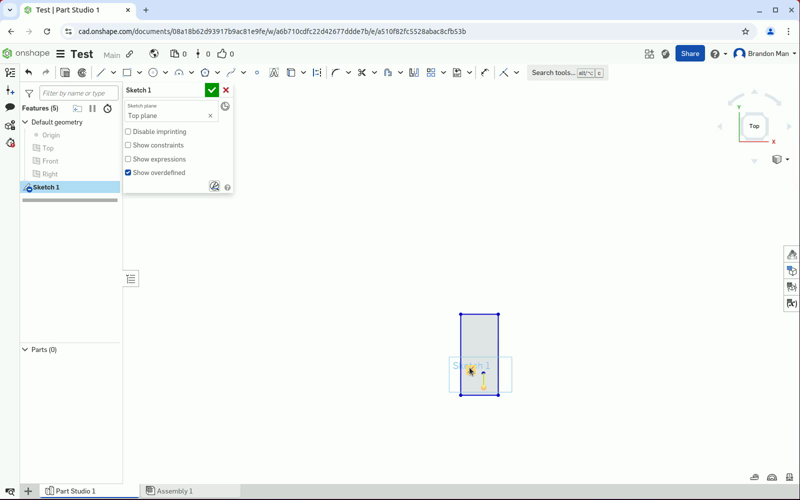
click(469, 367)
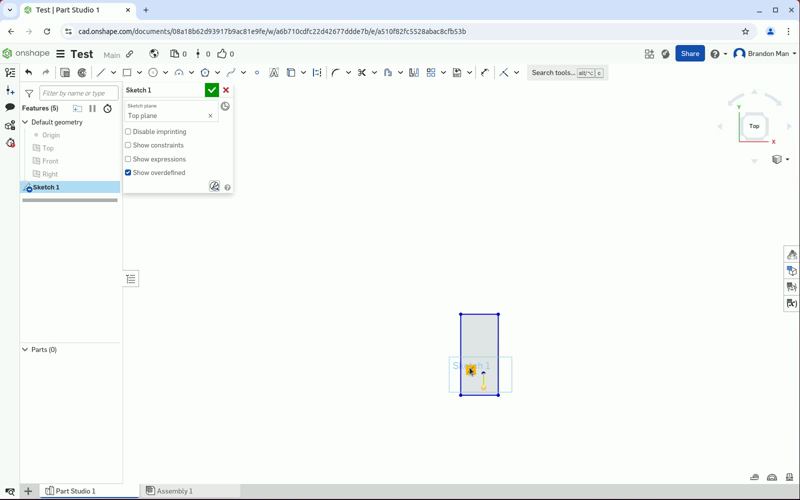
mouse_move(73, 352)
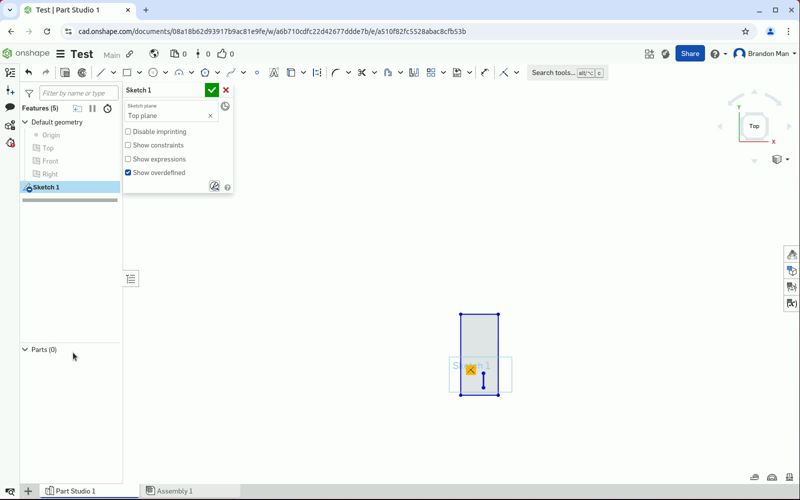
key(shift+y)
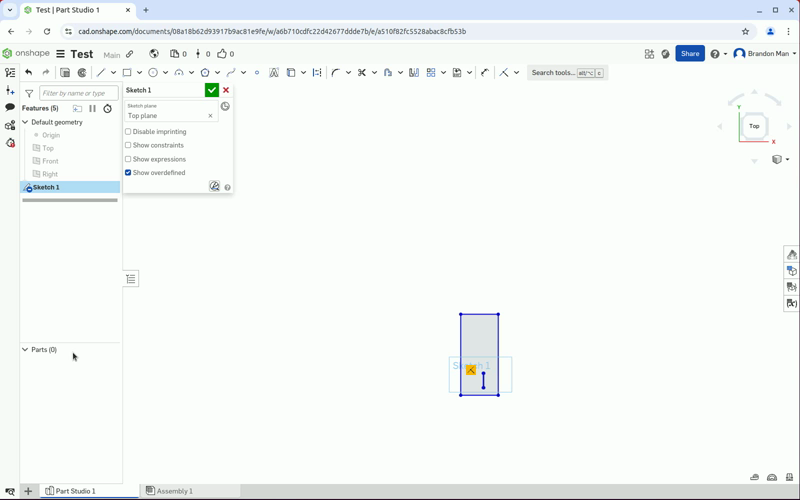
key(shift+e)
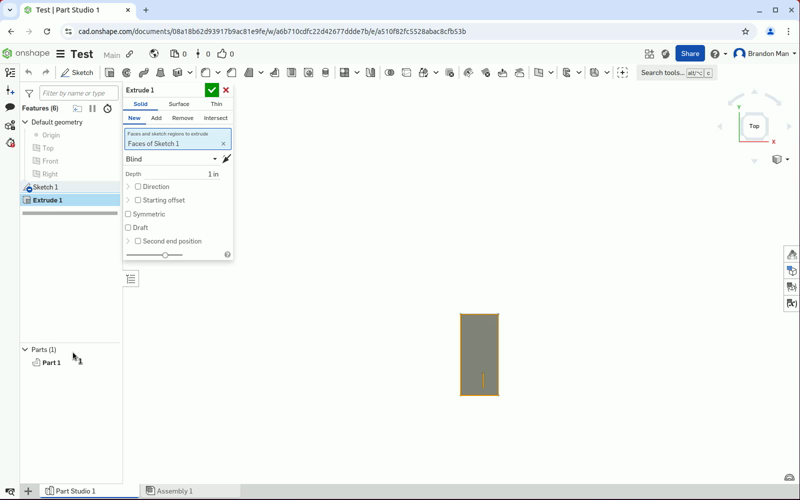
mouse_move(143, 106)
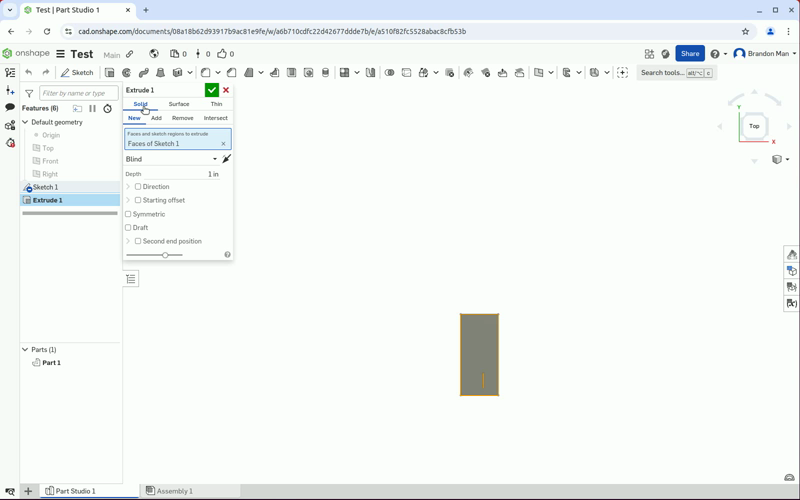
click(143, 106)
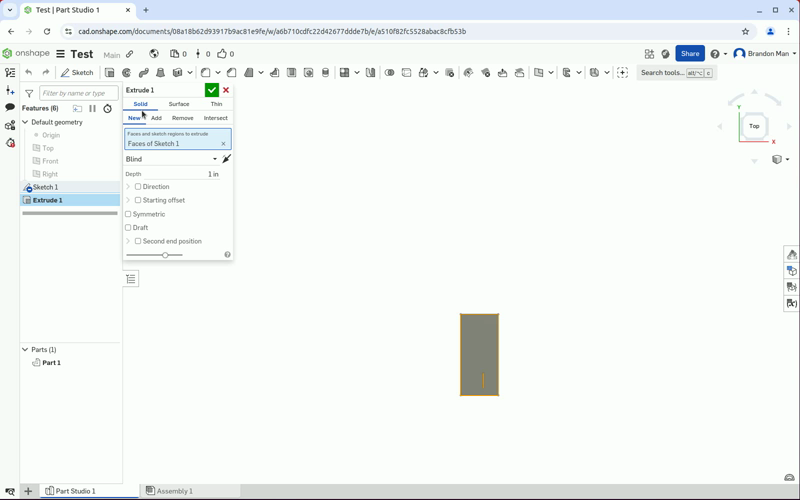
mouse_move(137, 120)
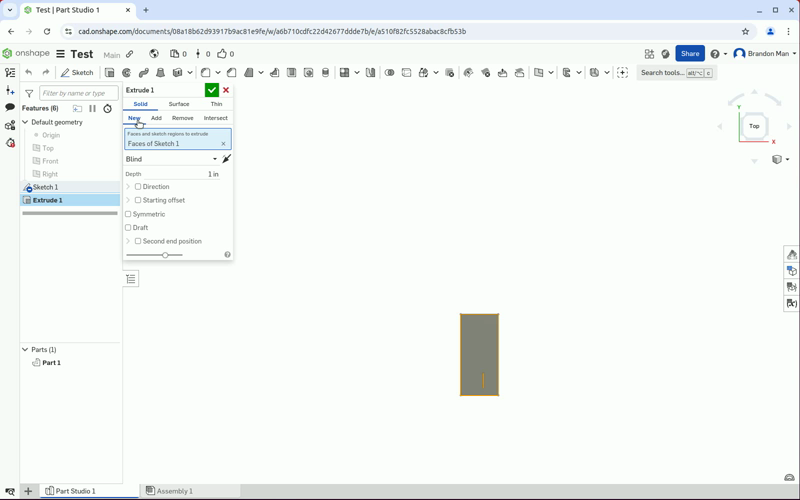
click(137, 120)
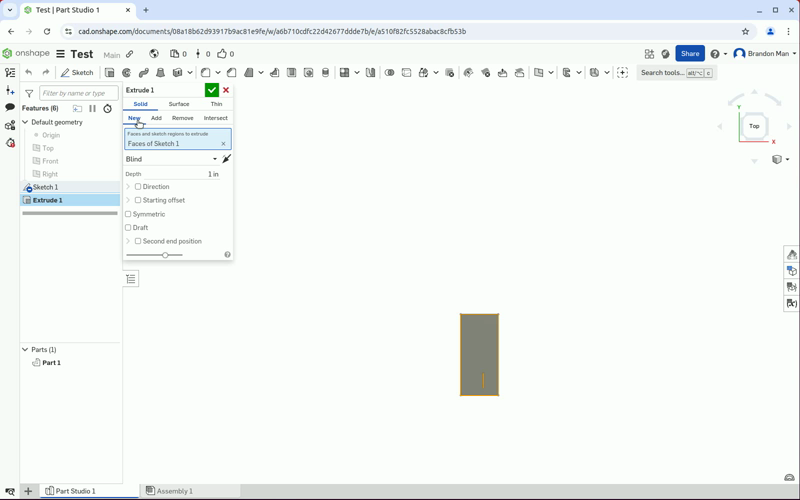
key(tab, 4)
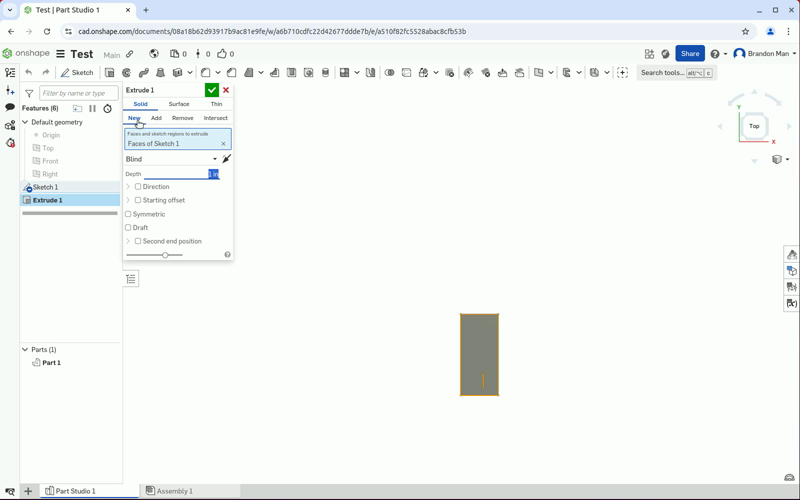
text(5.777)
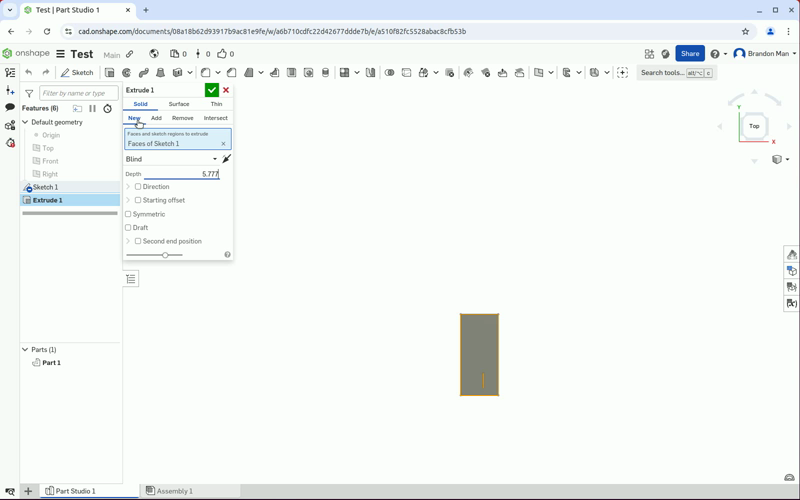
key(enter)
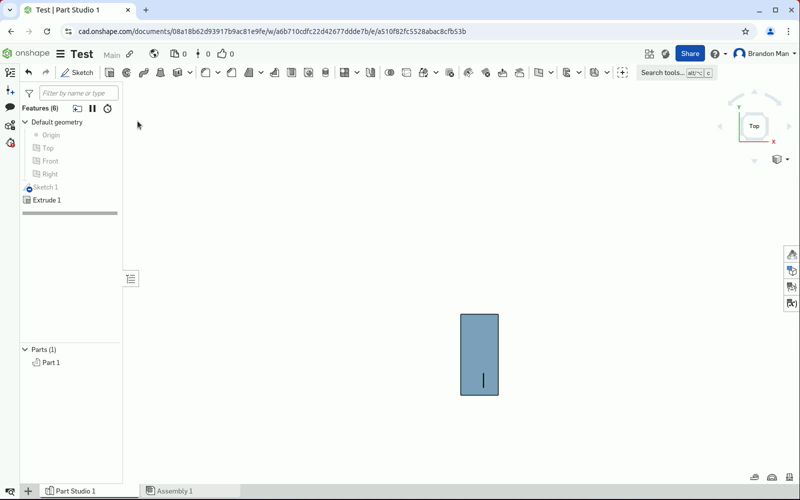
key(shift+h)
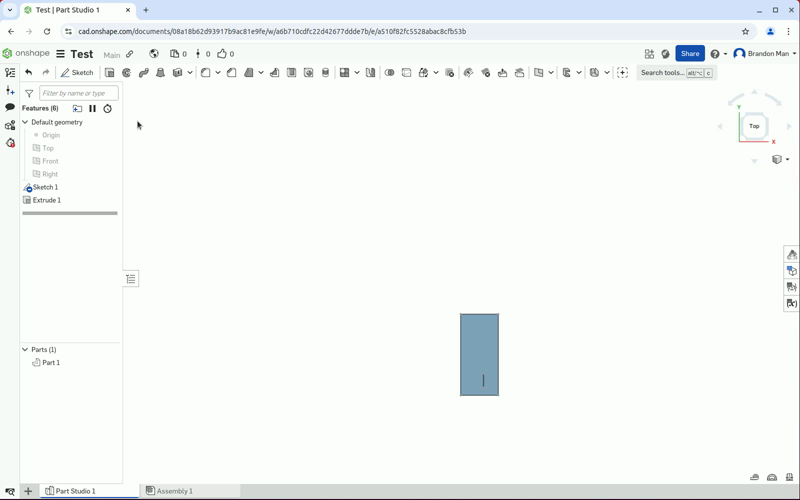
key(shift+h)
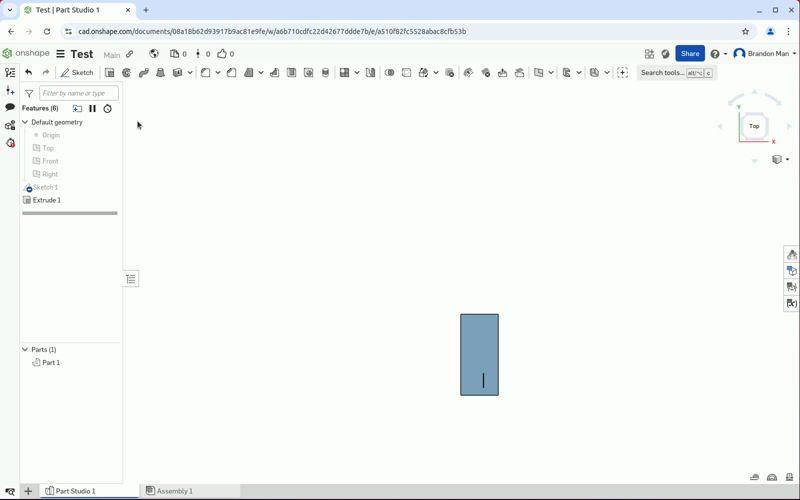
mouse_move(73, 189)
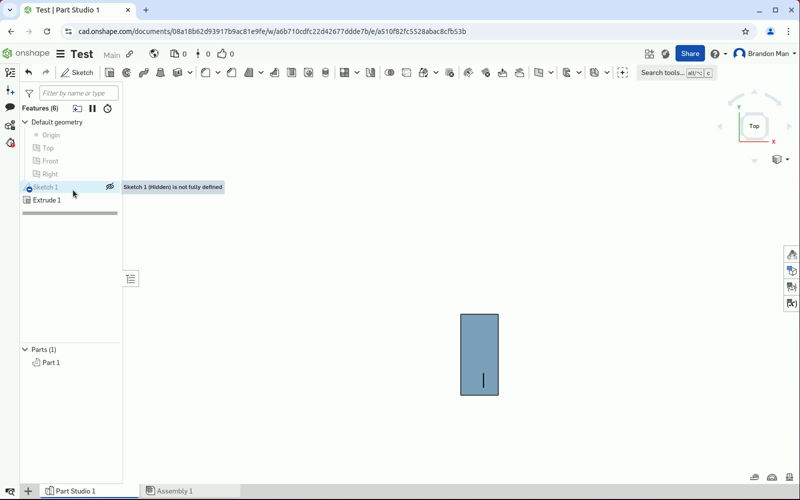
click(73, 189)
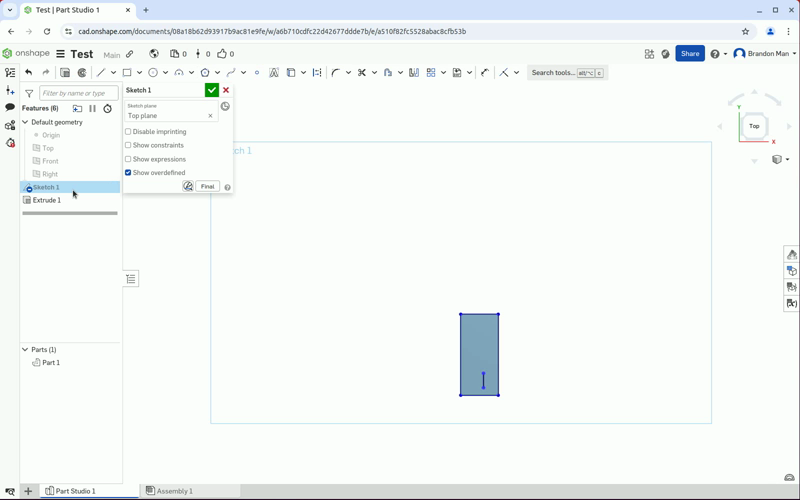
mouse_move(229, 92)
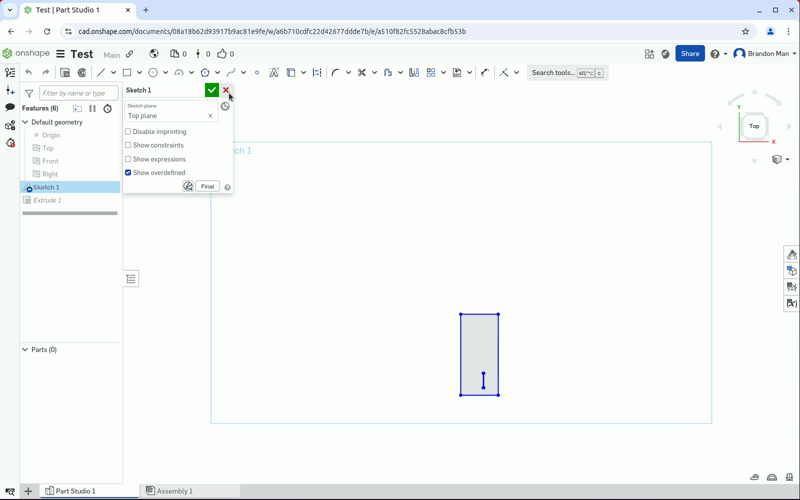
click(229, 92)
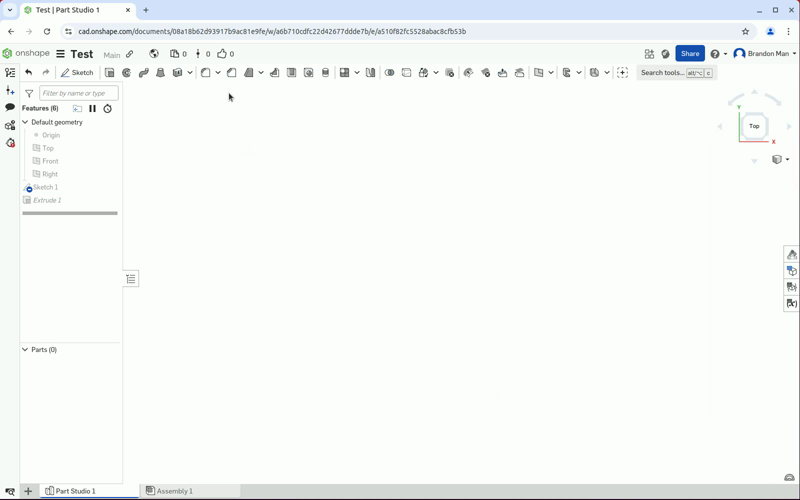
mouse_move(541, 75)
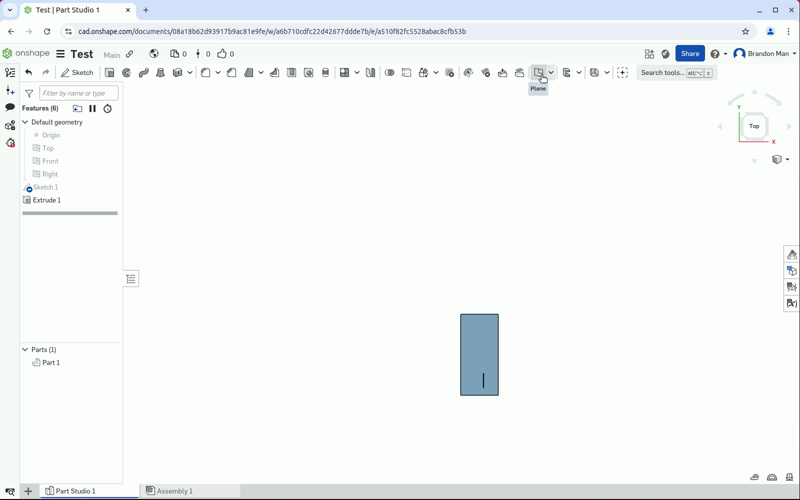
click(541, 75)
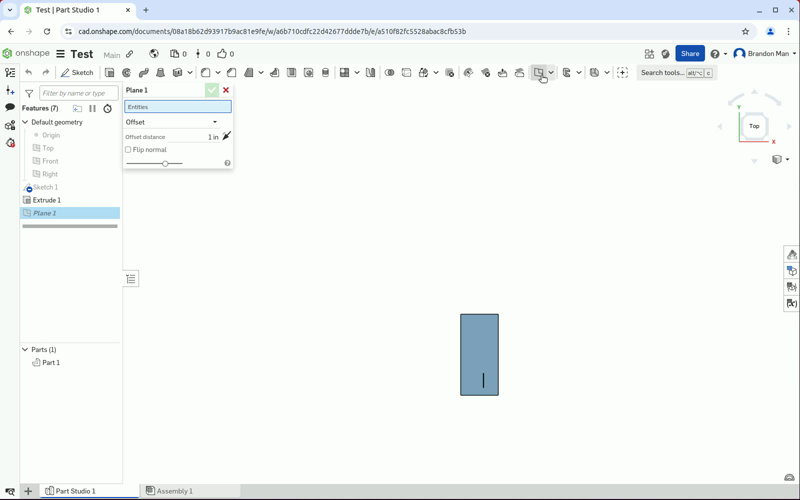
mouse_move(73, 150)
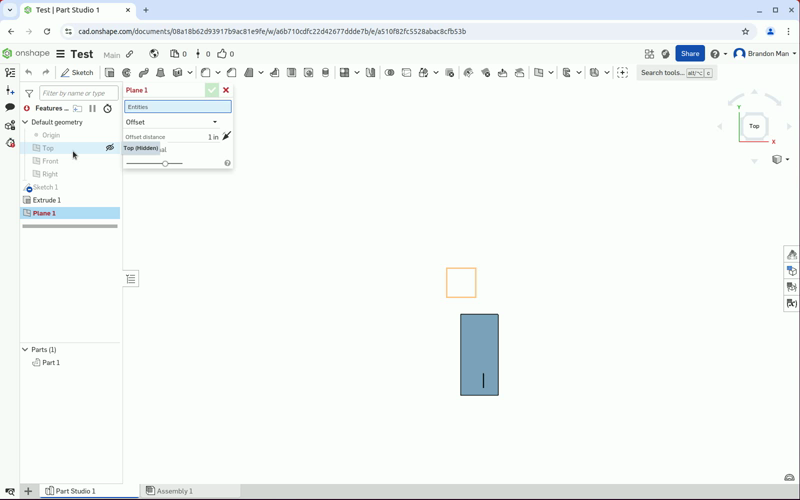
click(73, 150)
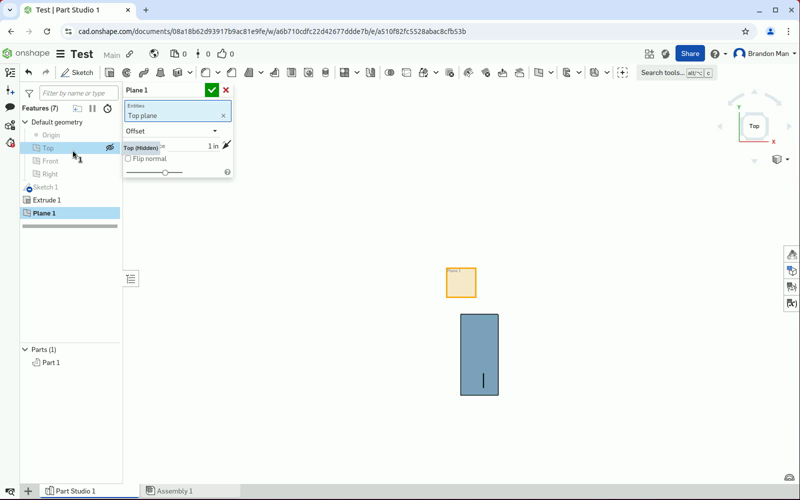
key(tab, 2)
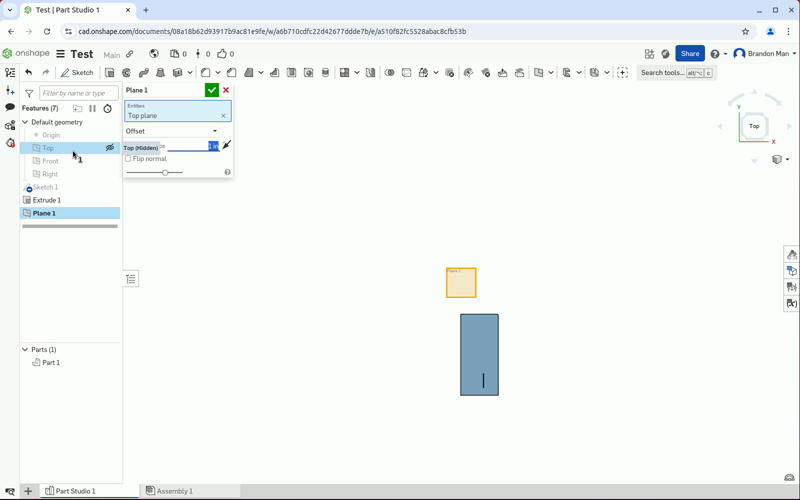
text(5.792)
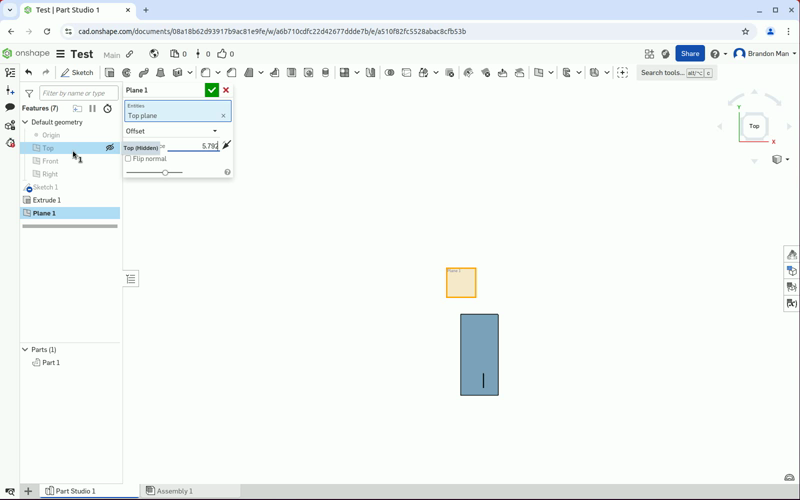
key(enter, 2)
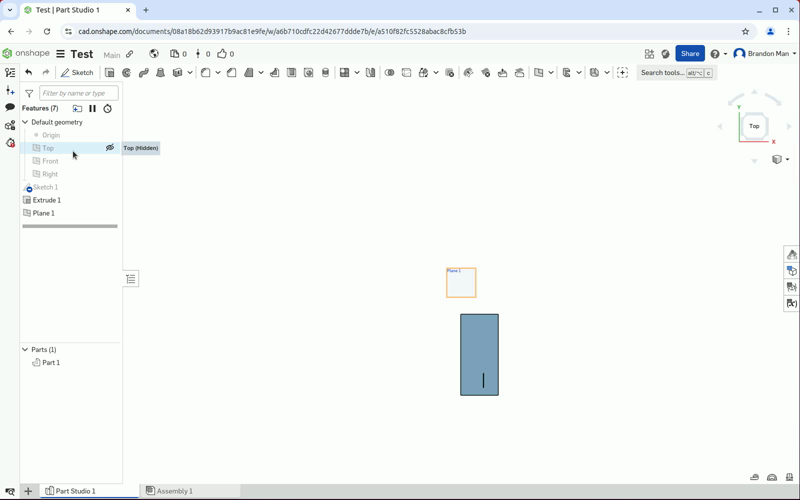
key(shift+s)
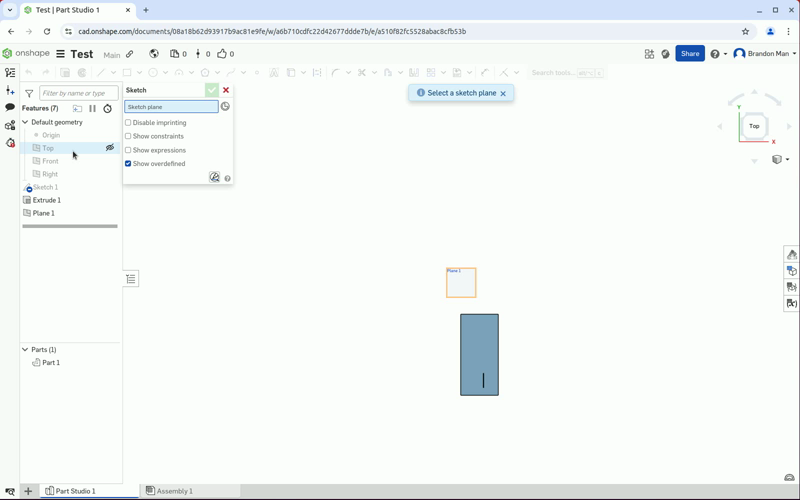
mouse_move(73, 215)
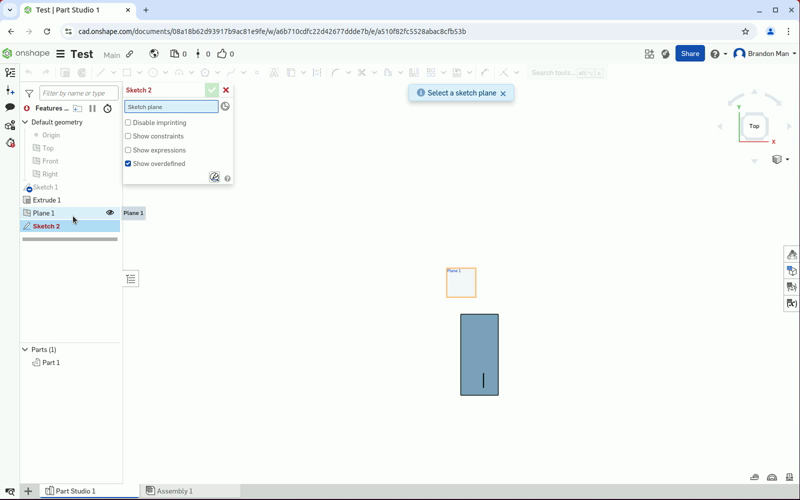
click(73, 215)
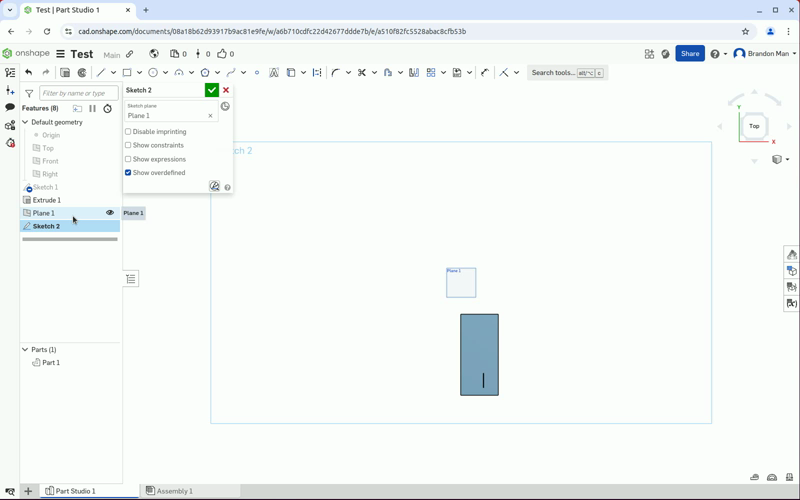
mouse_move(73, 352)
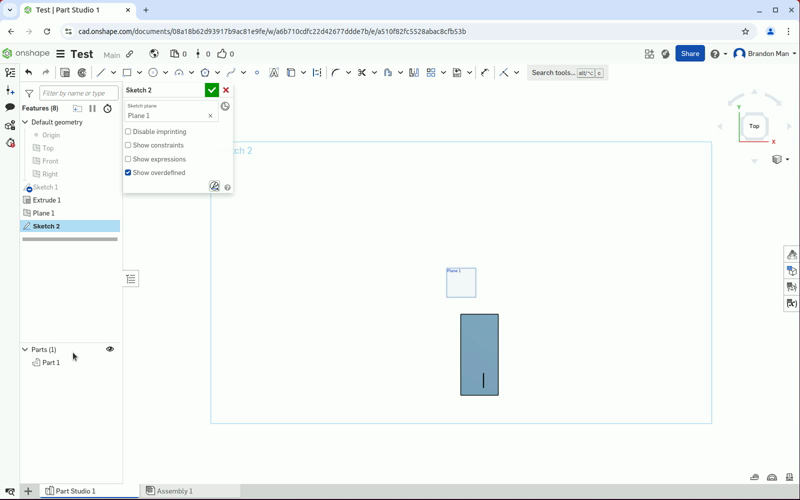
key(y)
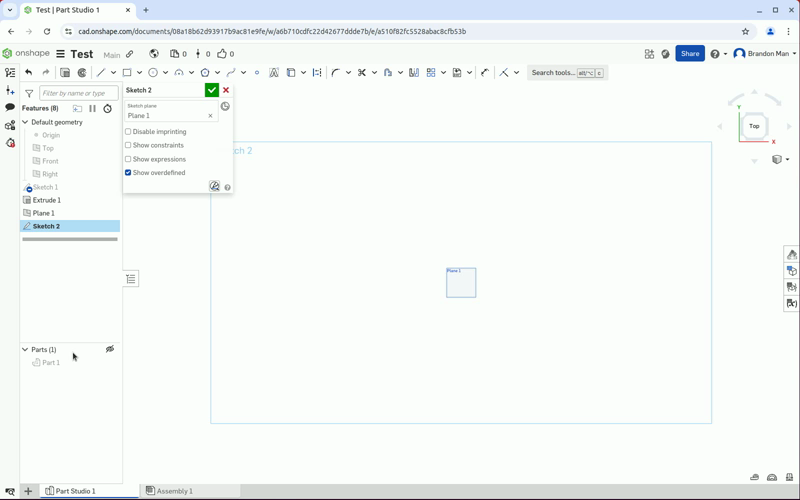
key(a)
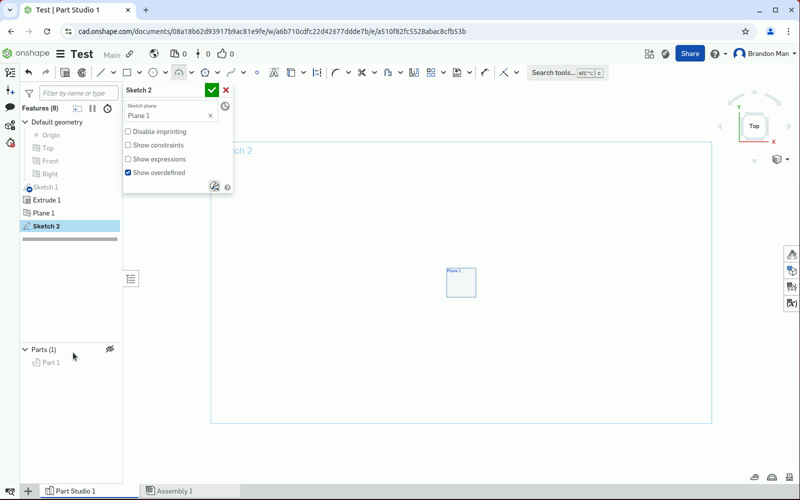
key_down(shift)
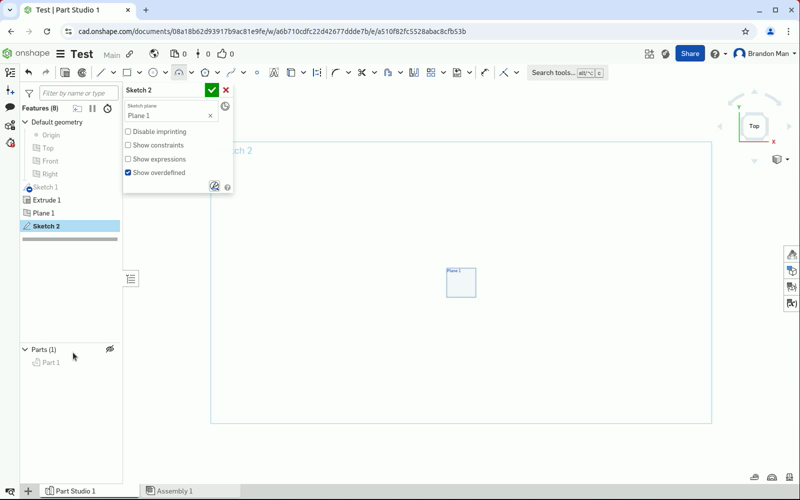
mouse_move(467, 314)
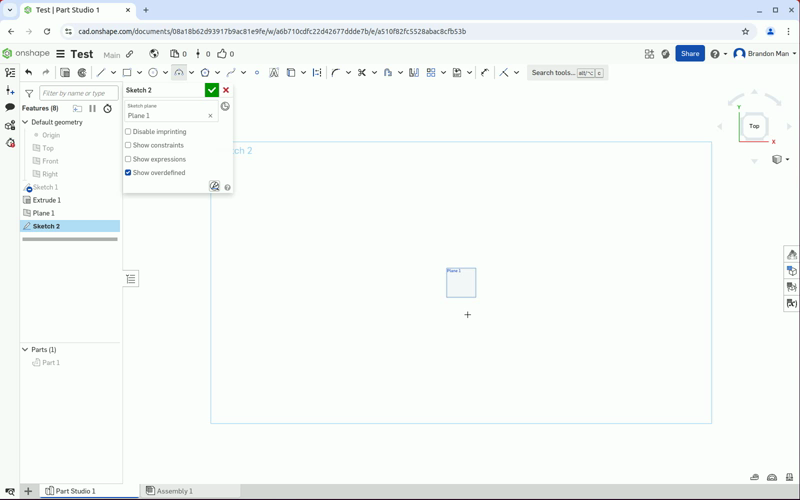
click(467, 314)
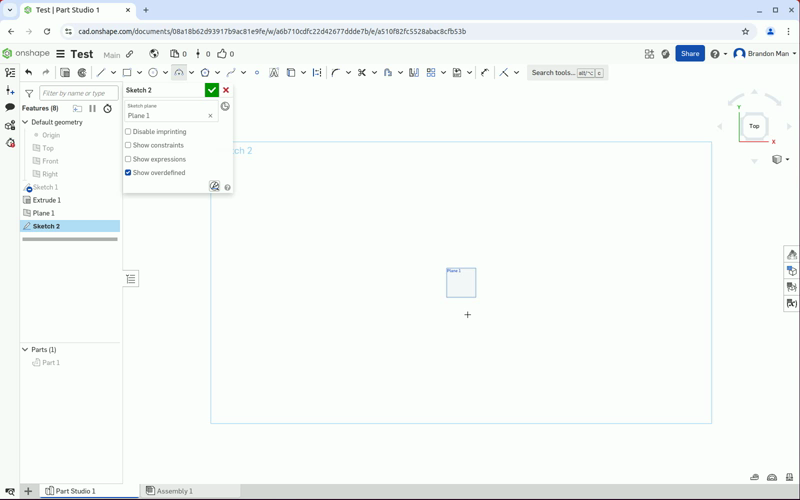
key_up(shift)
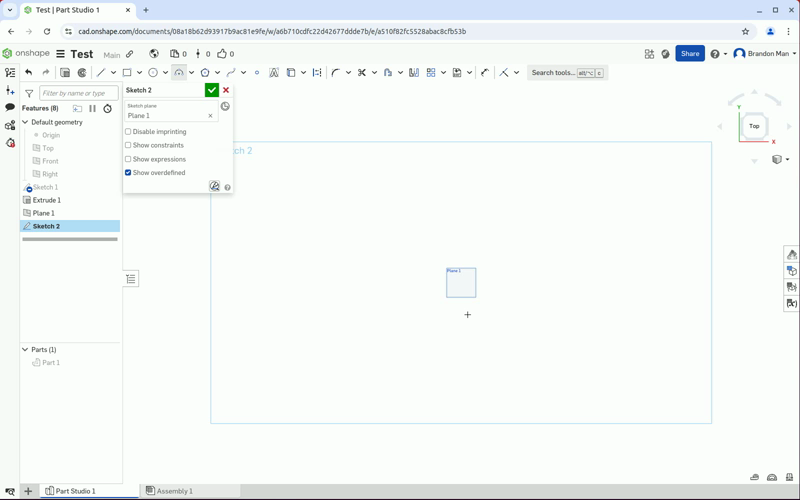
key_down(shift)
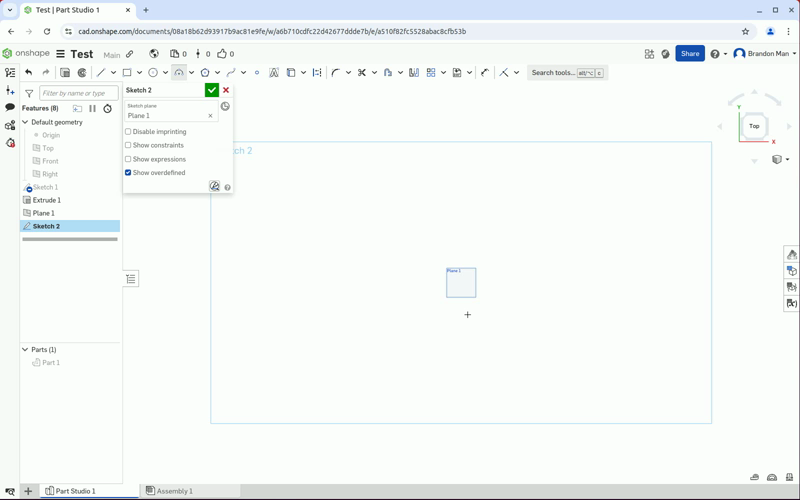
mouse_move(486, 314)
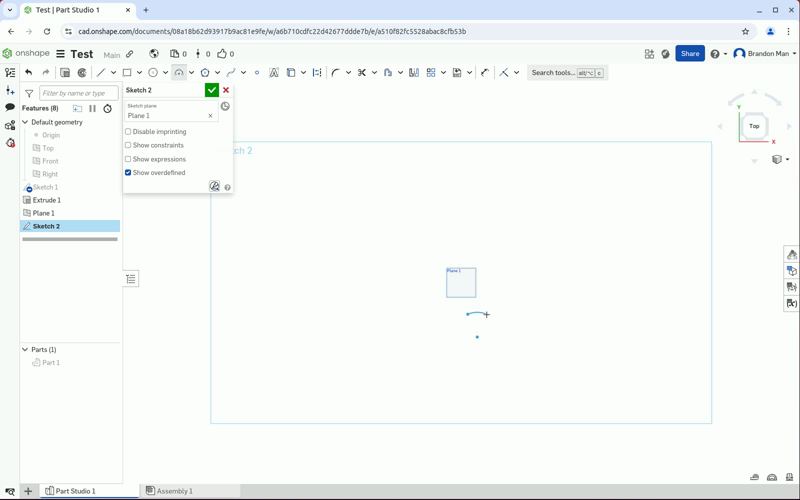
click(486, 314)
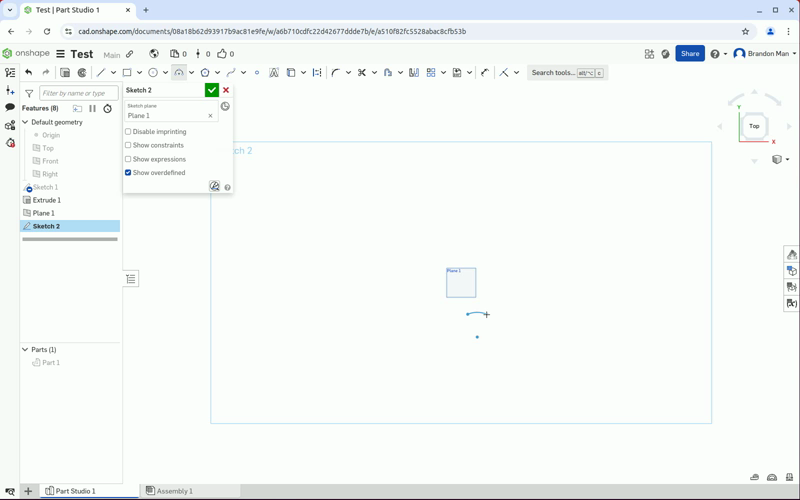
mouse_move(477, 343)
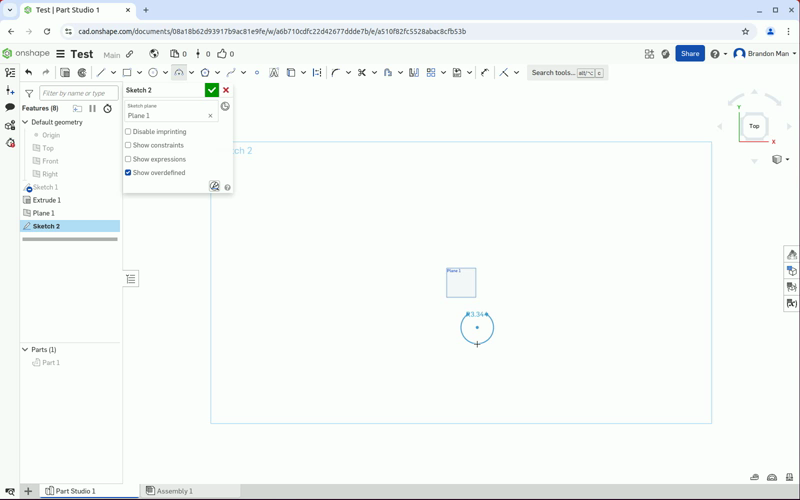
click(477, 343)
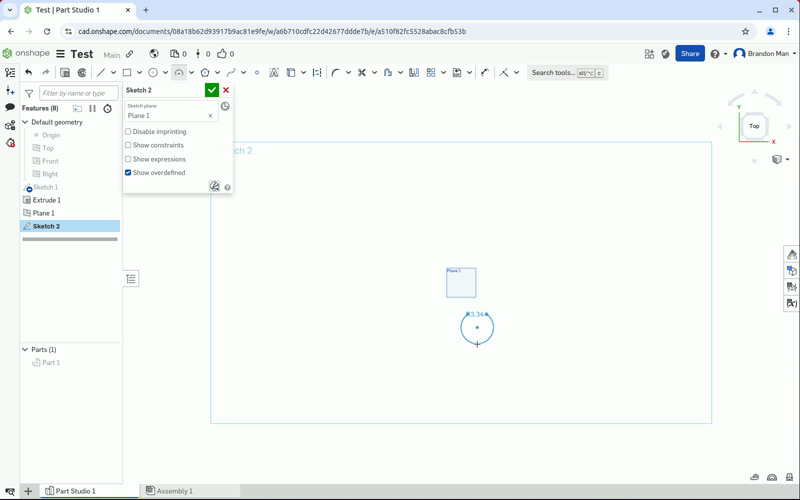
key_up(shift)
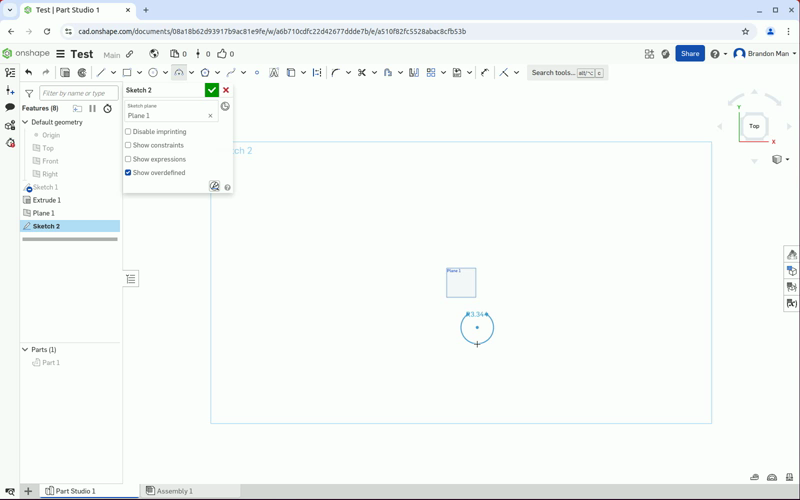
key(esc)
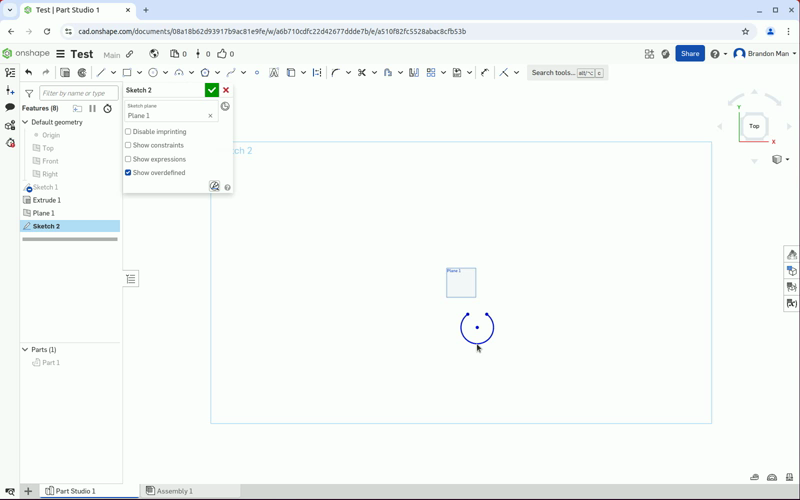
key(l)
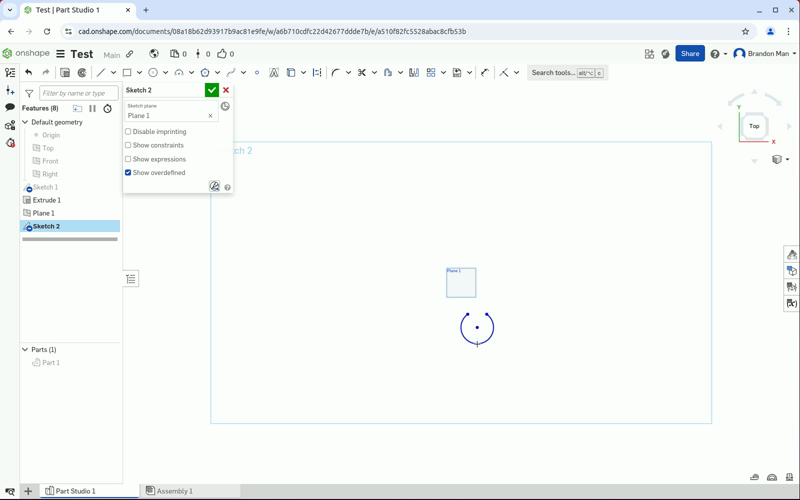
mouse_move(486, 314)
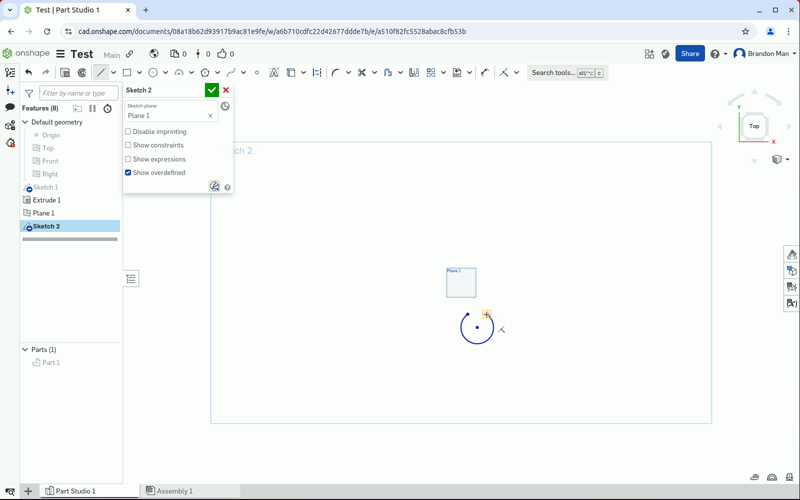
click(486, 314)
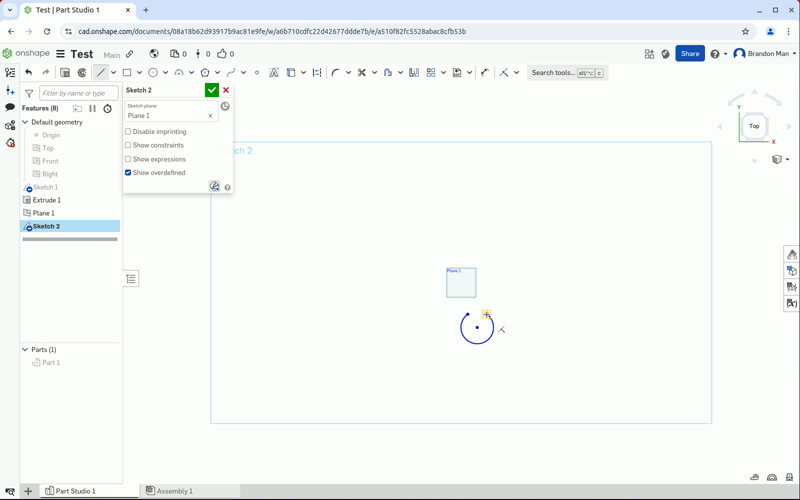
mouse_move(516, 314)
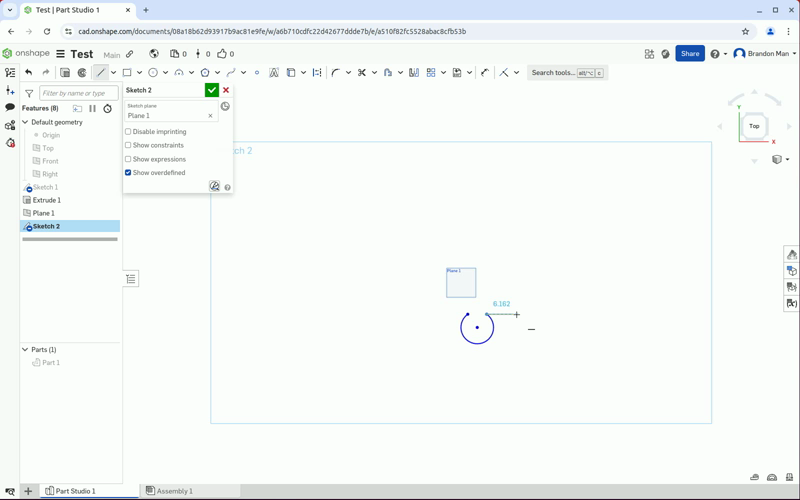
key_down(shift)
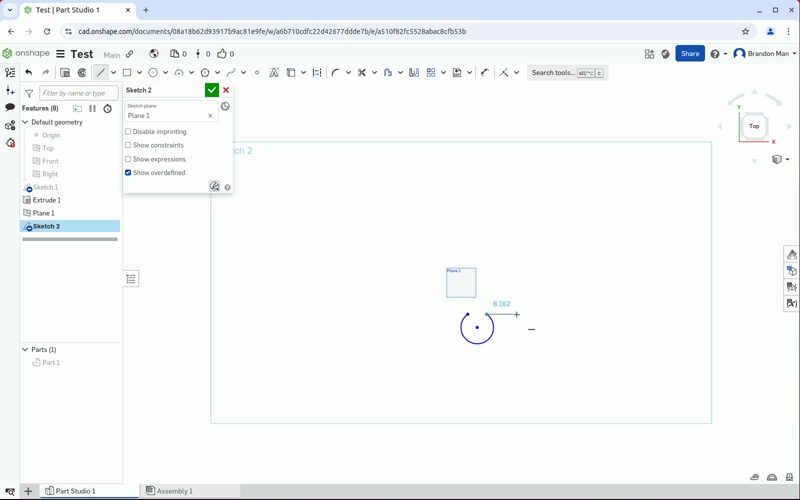
mouse_move(467, 314)
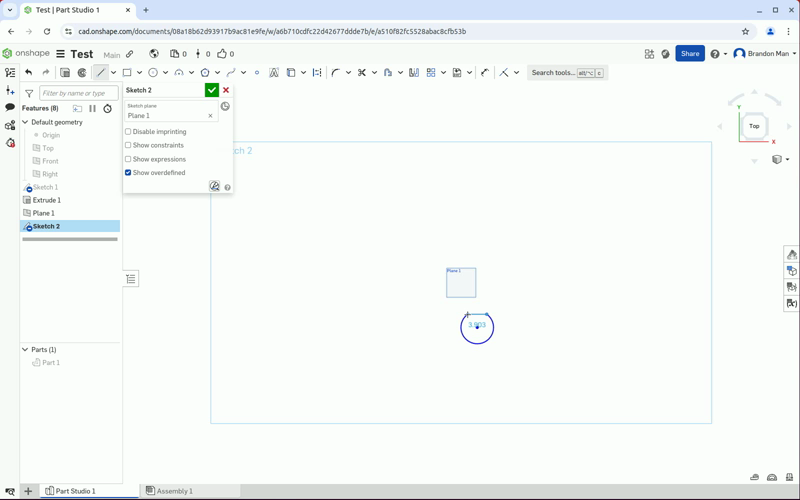
key_up(shift)
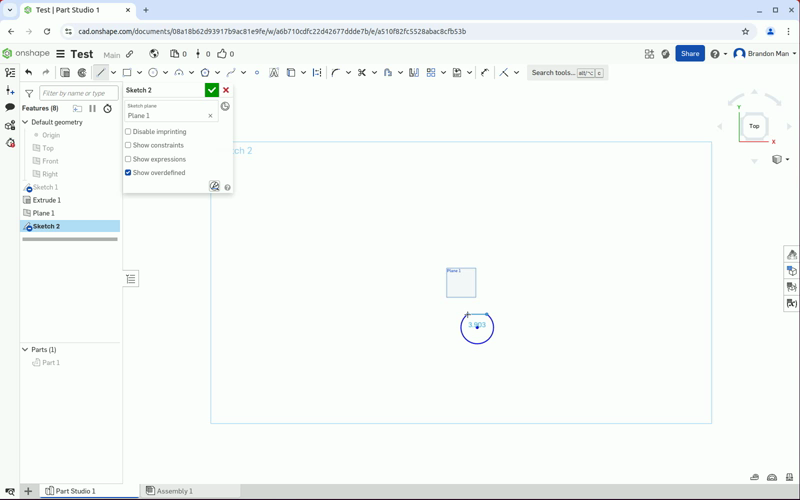
click(467, 314)
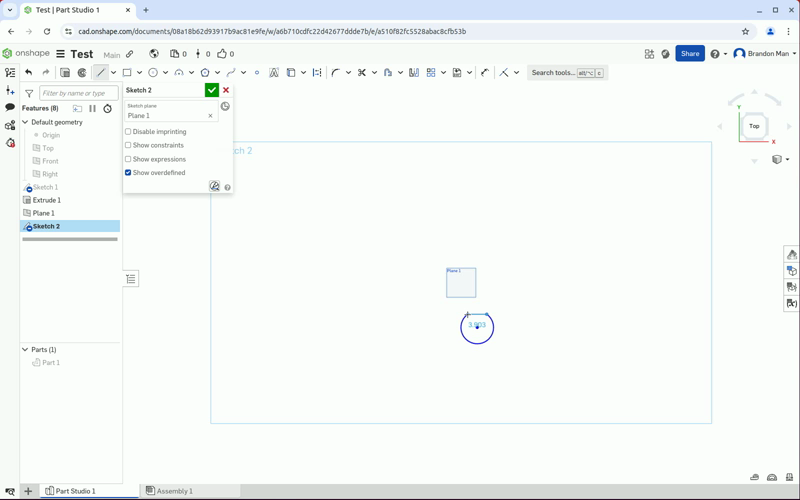
key(esc)
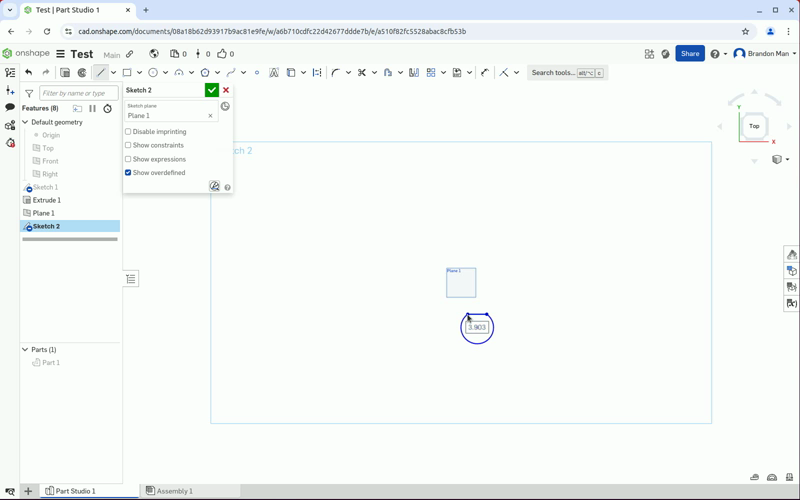
mouse_move(471, 330)
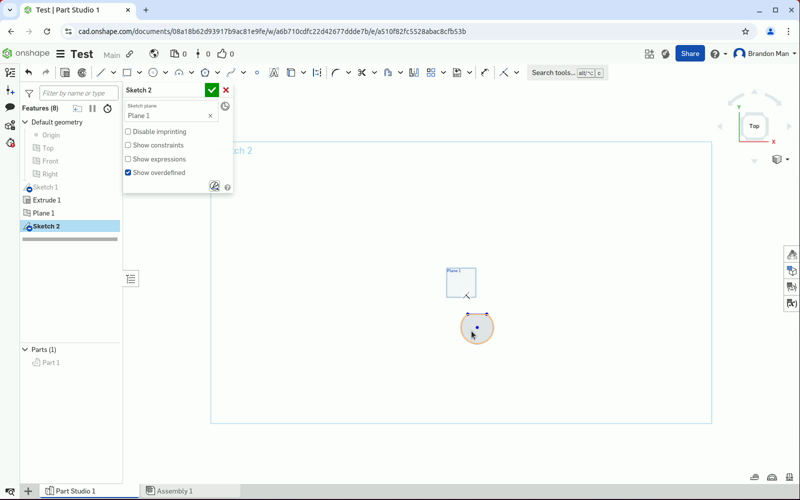
scroll(6)
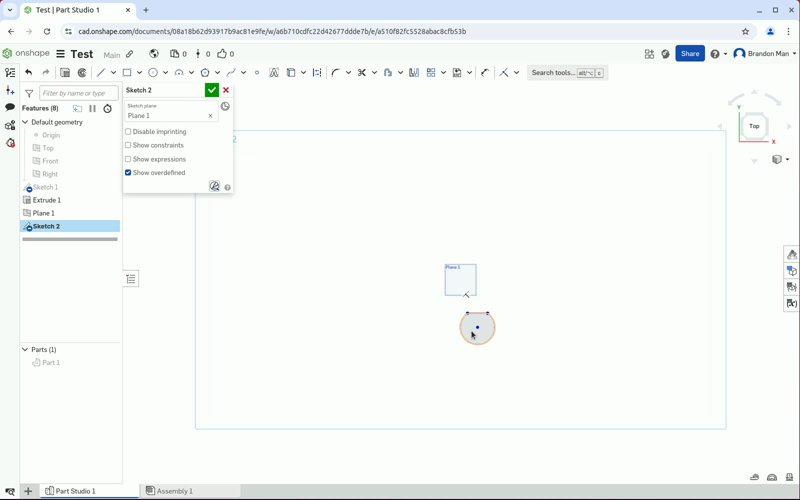
scroll(6)
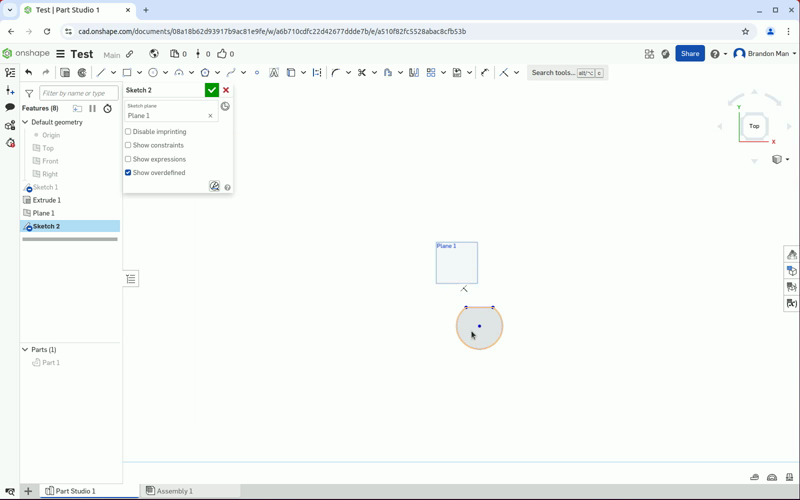
scroll(6)
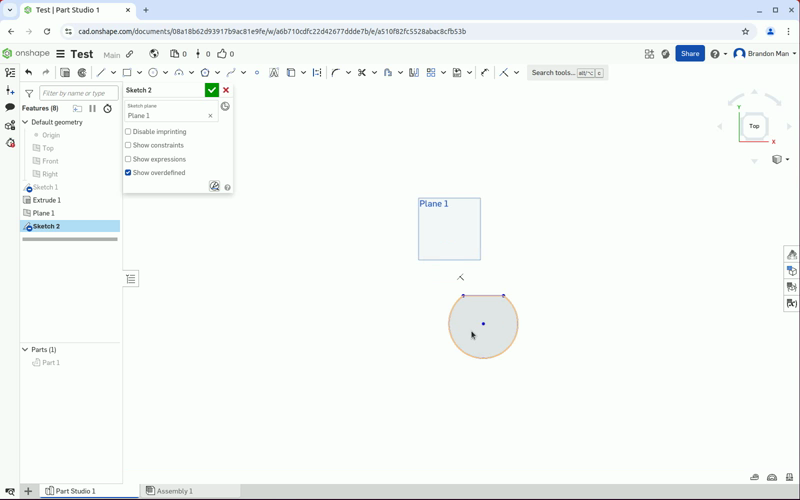
scroll(6)
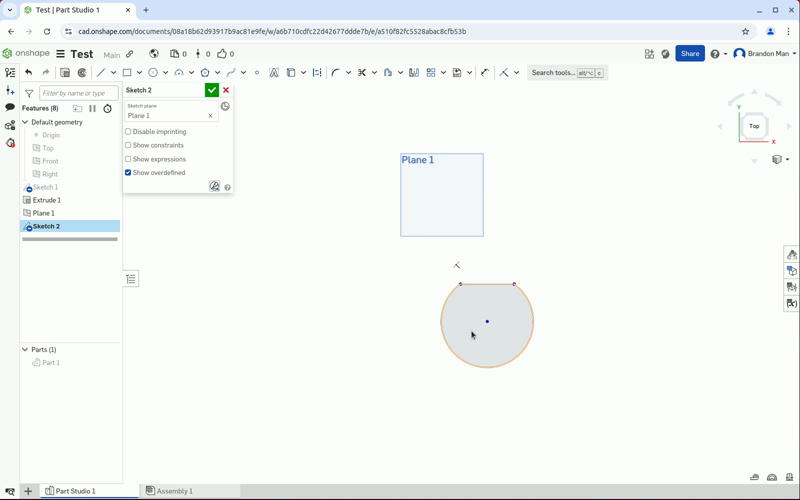
scroll(6)
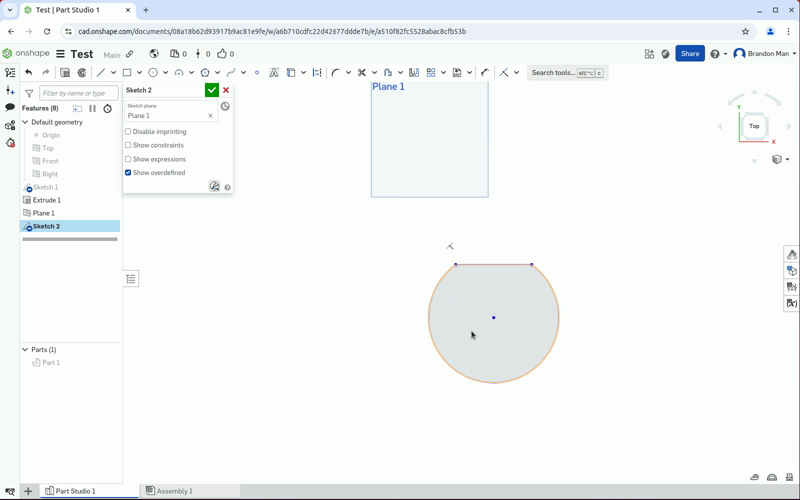
scroll(6)
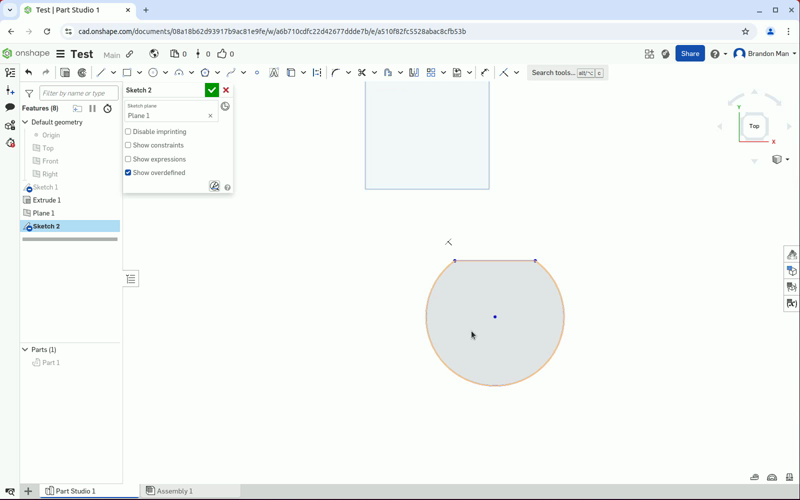
scroll(6)
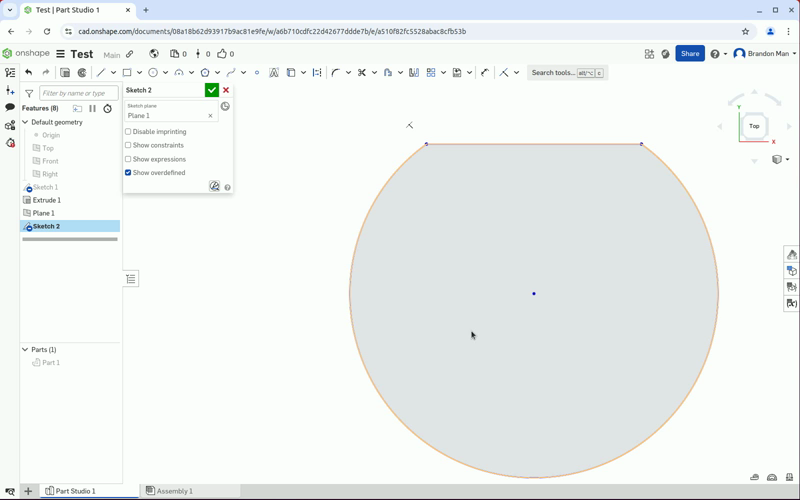
click(471, 330)
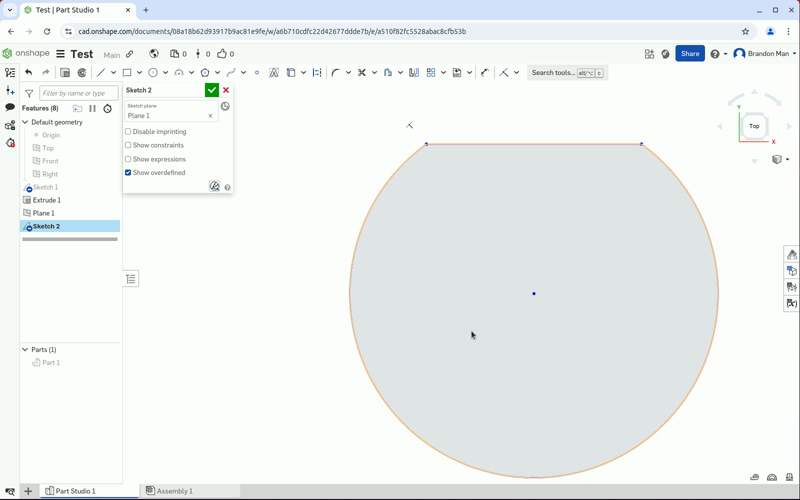
scroll(-6)
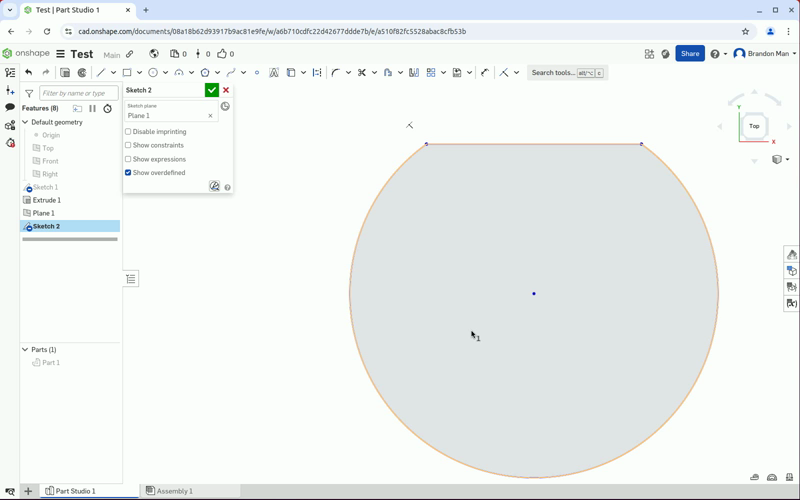
scroll(-6)
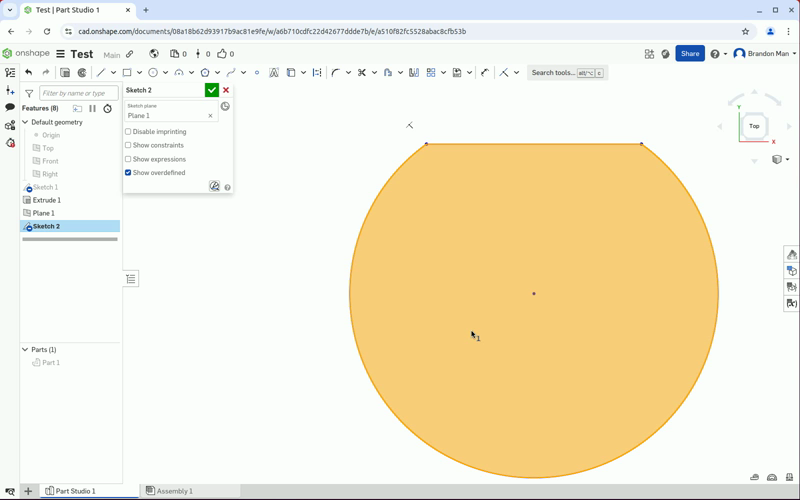
scroll(-6)
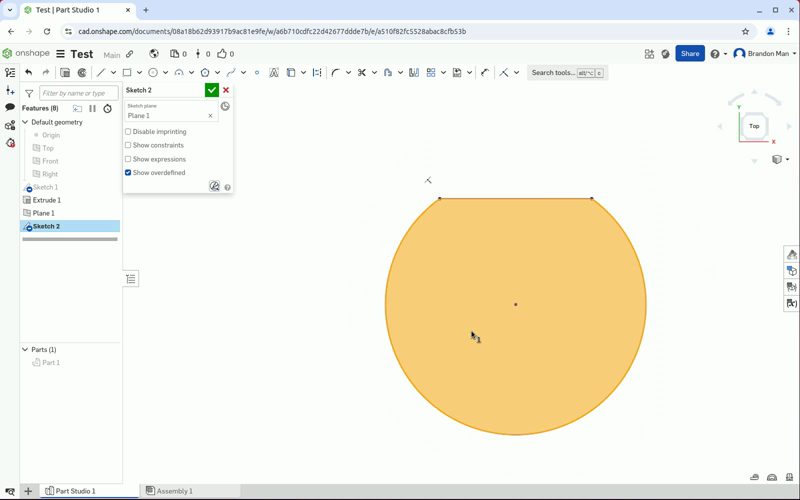
scroll(-6)
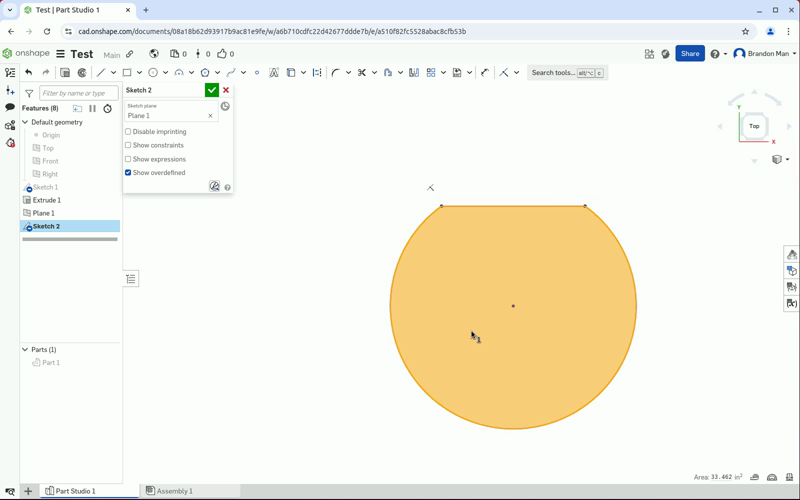
scroll(-6)
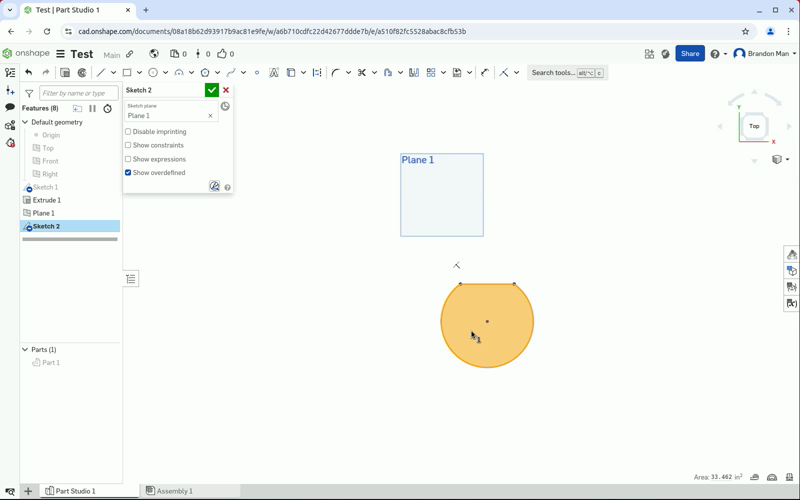
scroll(-6)
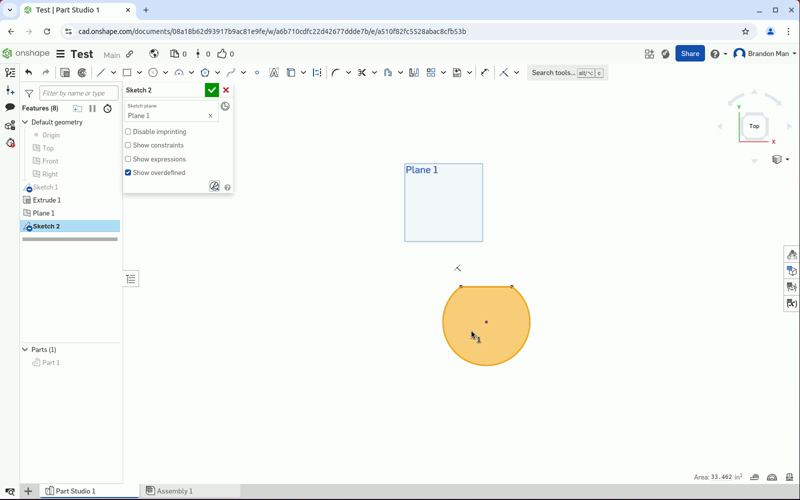
scroll(-6)
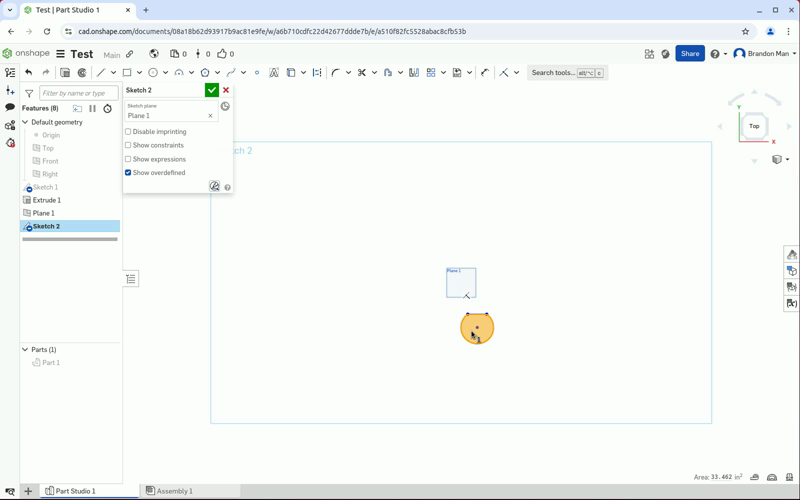
mouse_move(73, 352)
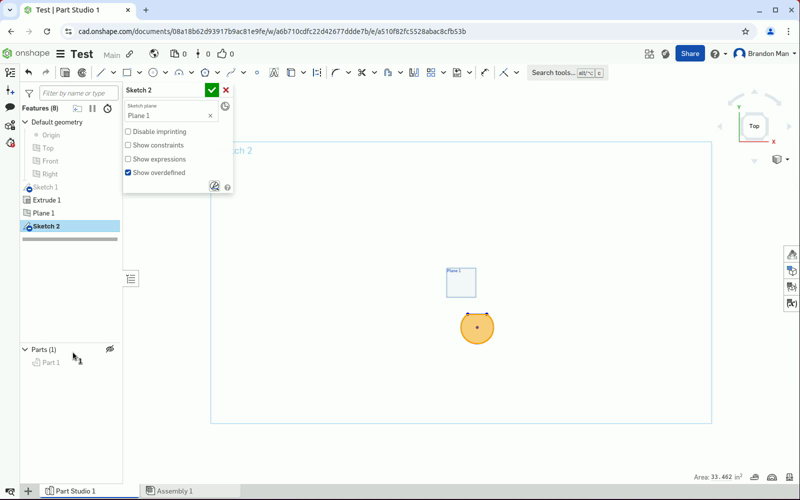
key(shift+y)
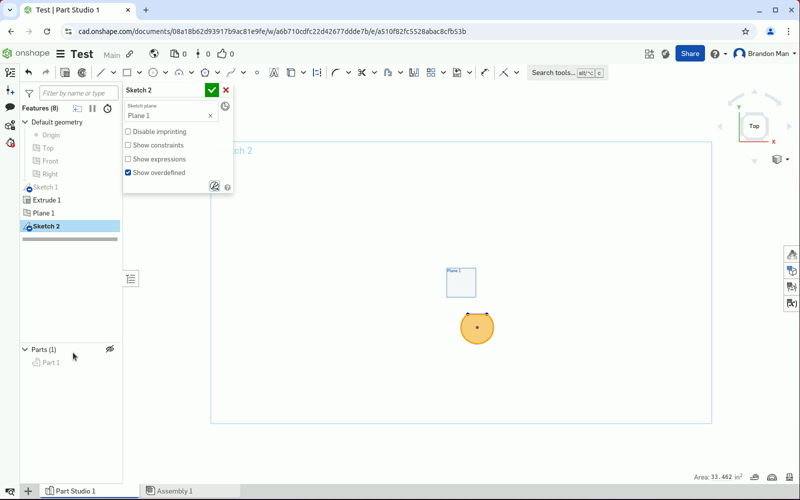
key(shift+e)
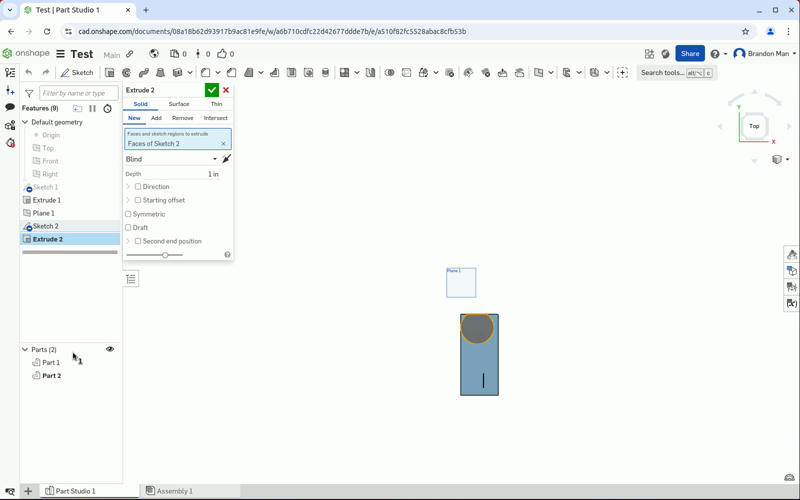
mouse_move(143, 106)
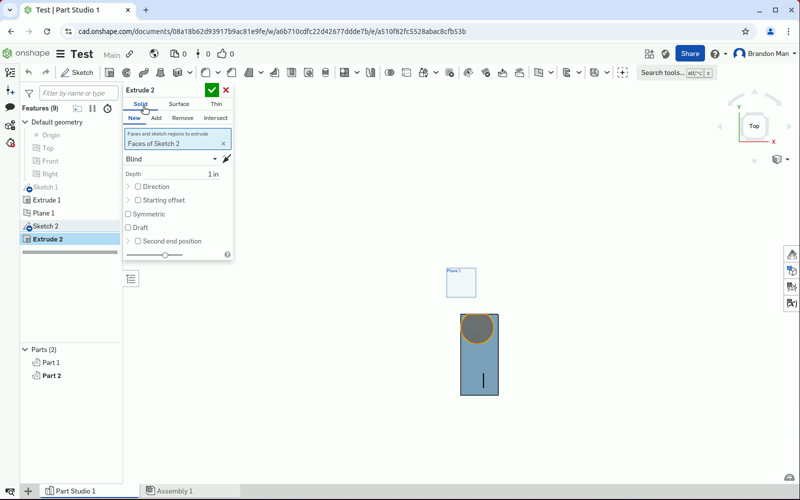
click(143, 106)
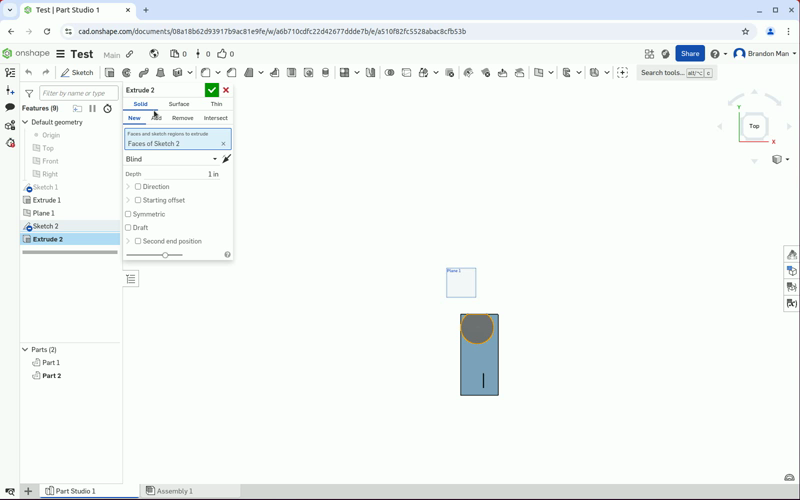
mouse_move(186, 120)
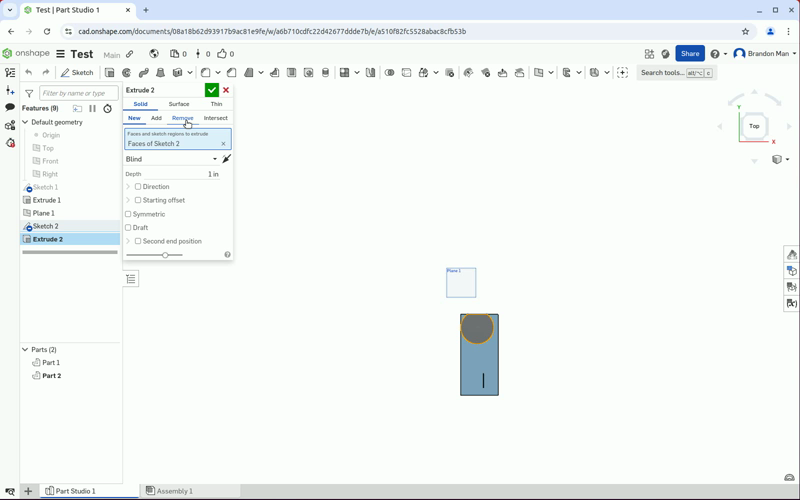
click(186, 120)
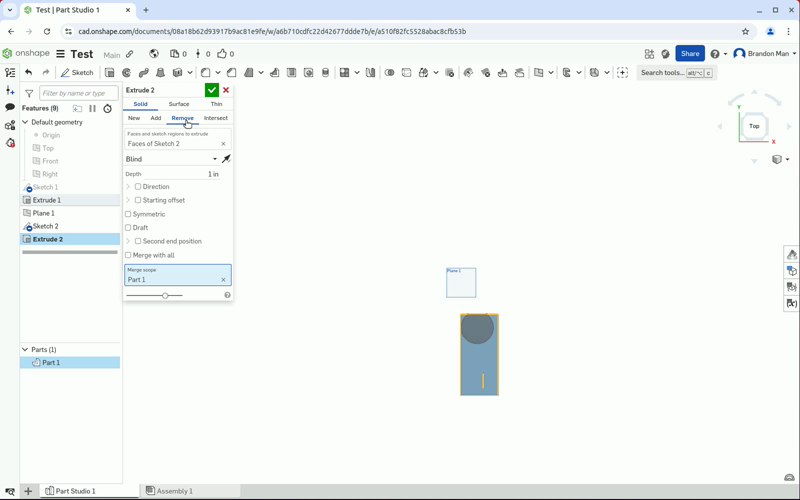
key(tab, 4)
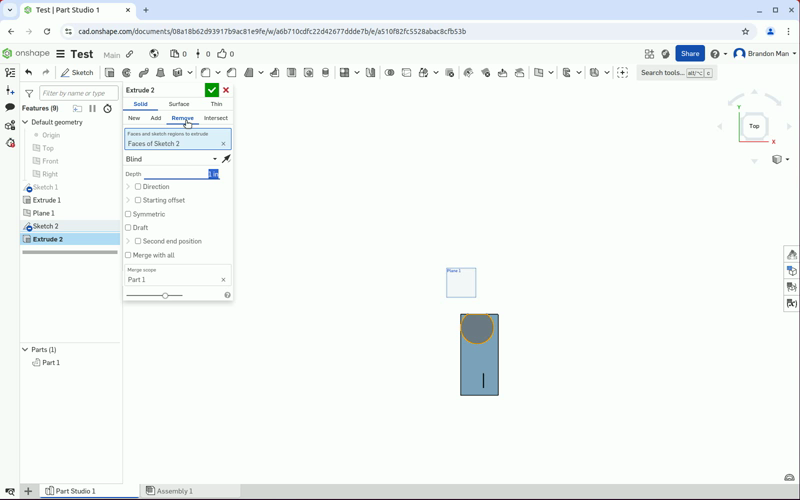
text(7.221)
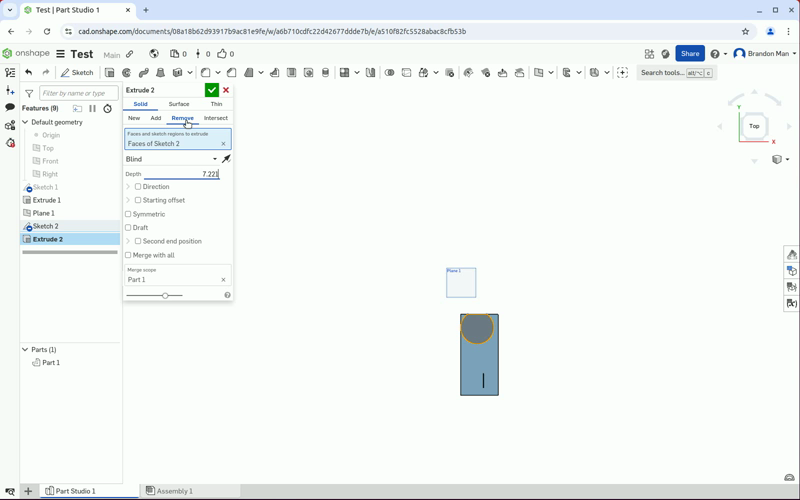
key(tab, 6)
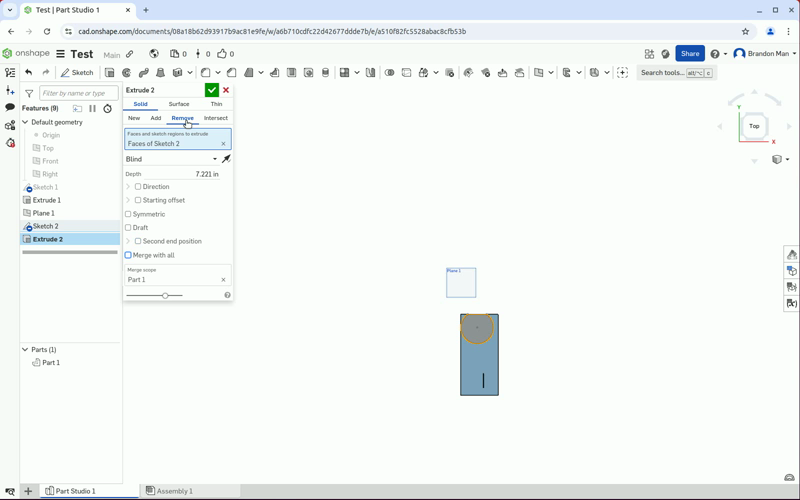
key(space)
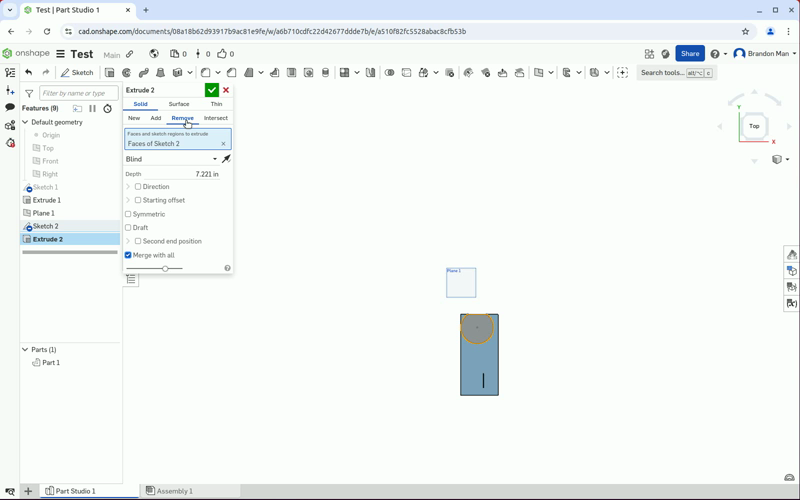
key(enter)
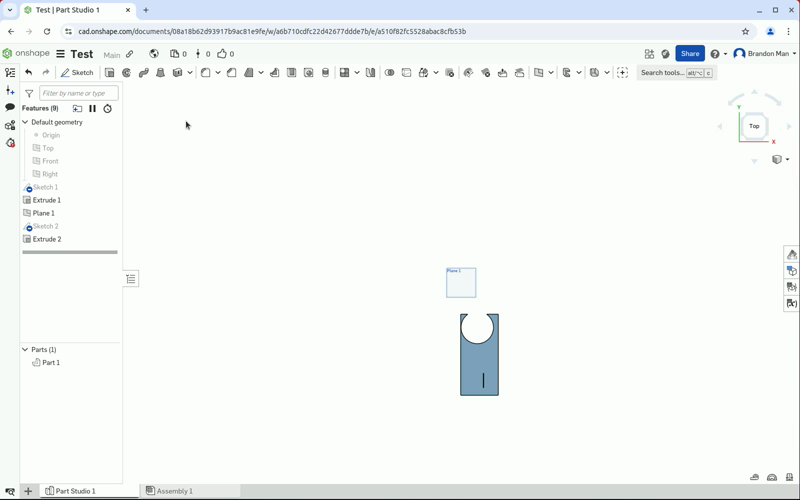
key(shift+h)
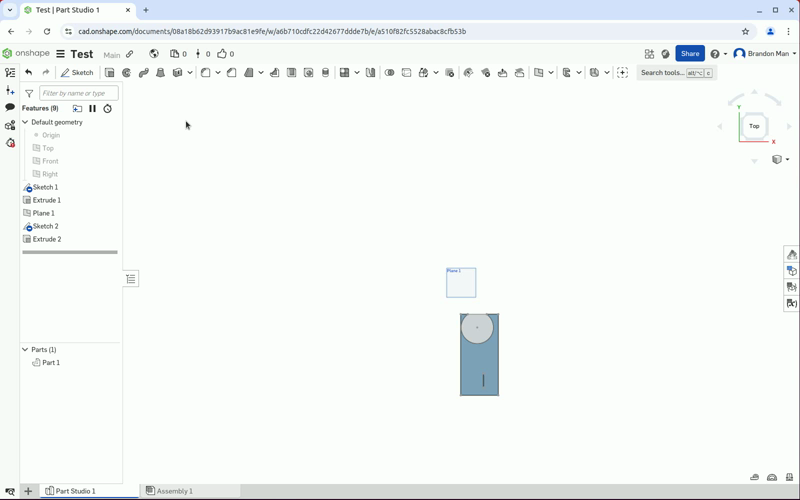
key(shift+h)
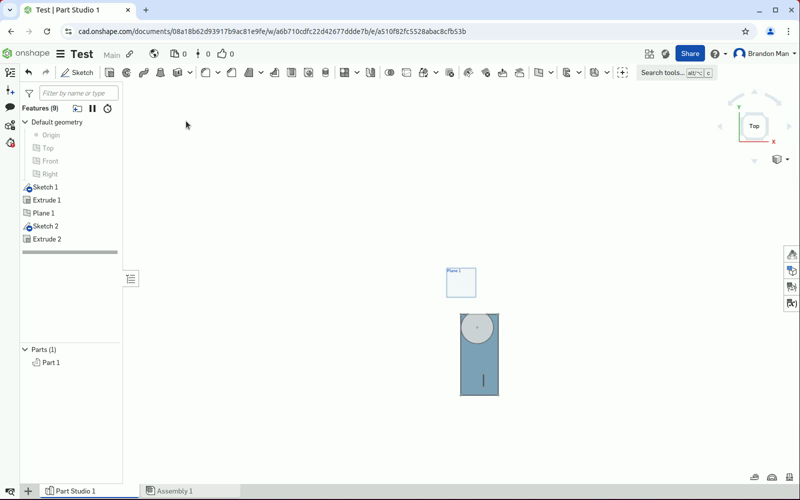
key(shift+7)
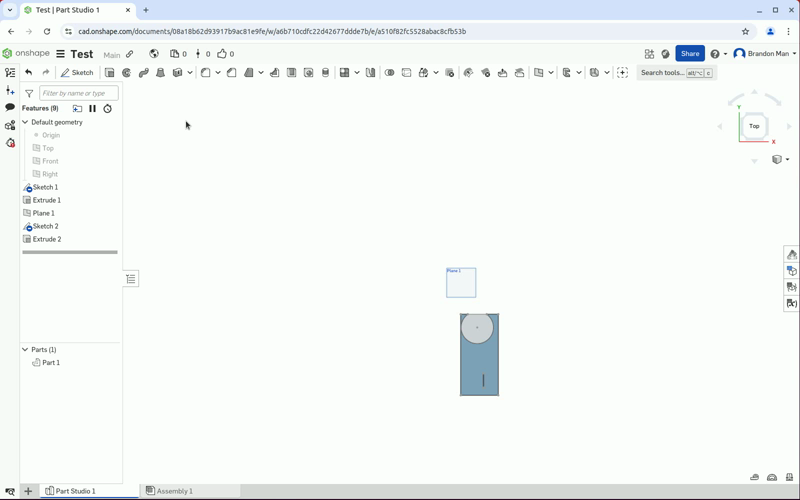
key(up, 3)
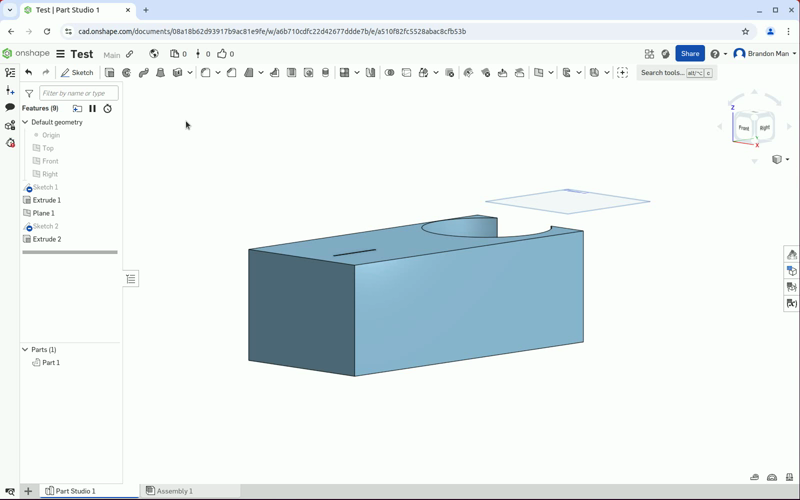
key(left, 3)
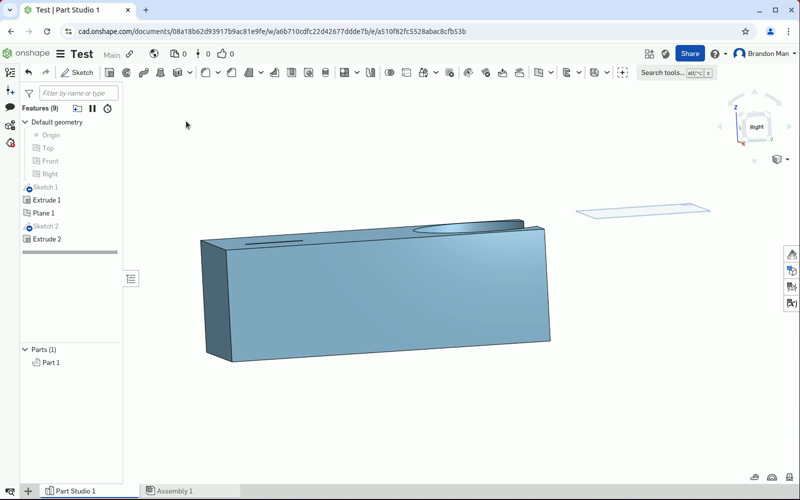
key(right, 3)
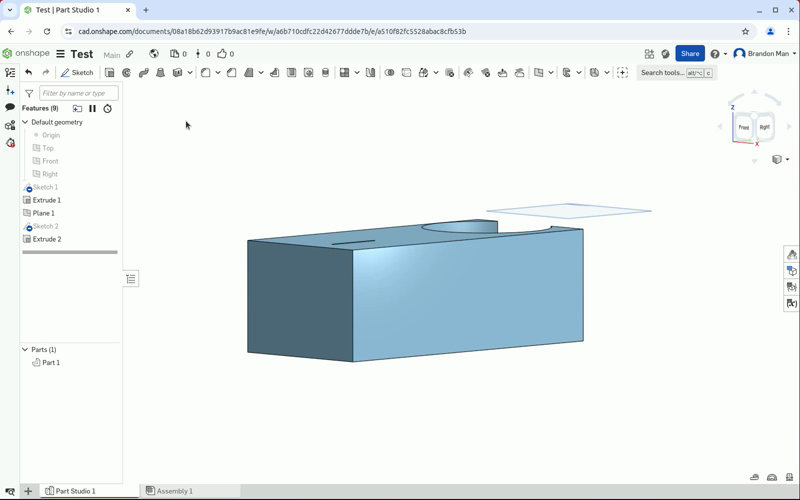
key(down, 3)
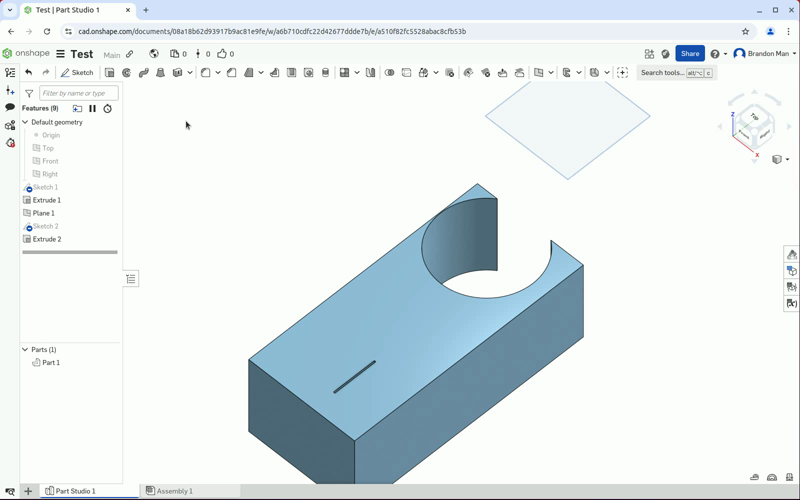
mouse_move(73, 189)
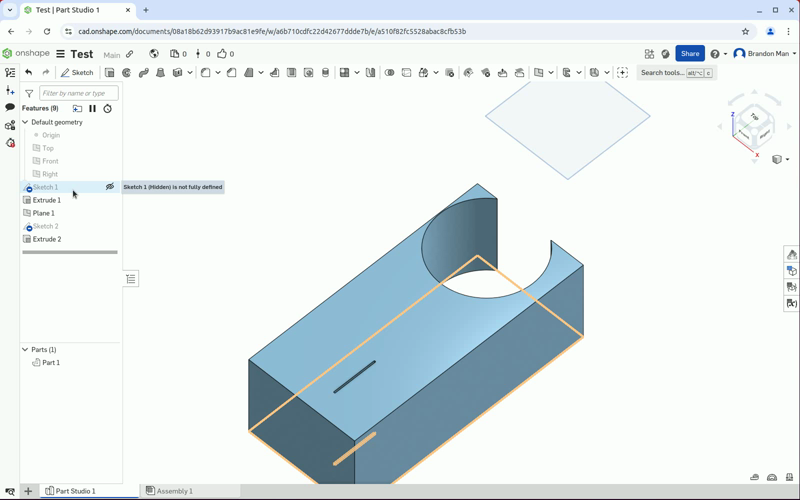
click(73, 189)